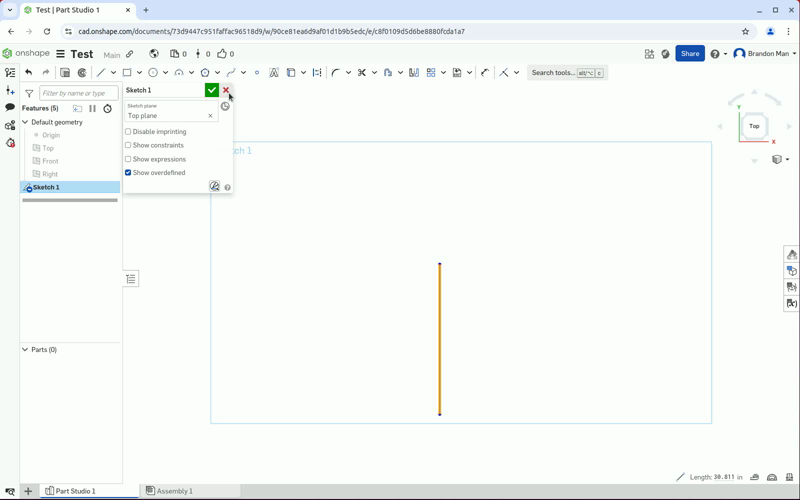
key(shift+h)
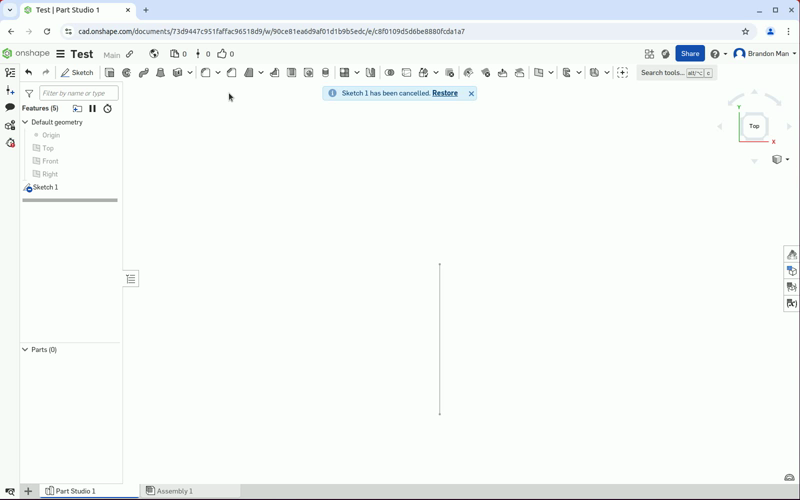
mouse_move(73, 352)
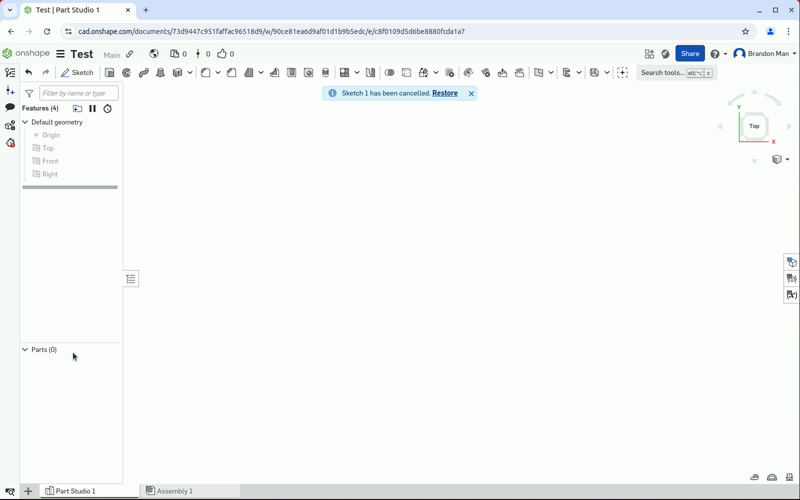
key(y)
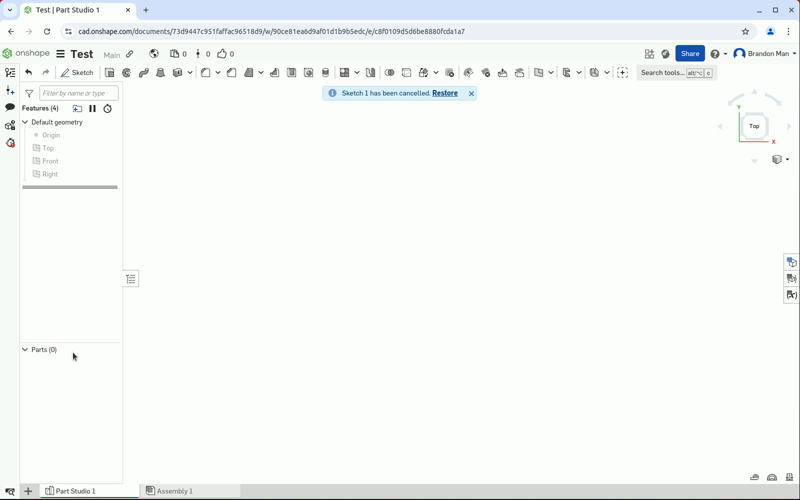
key(shift+p)
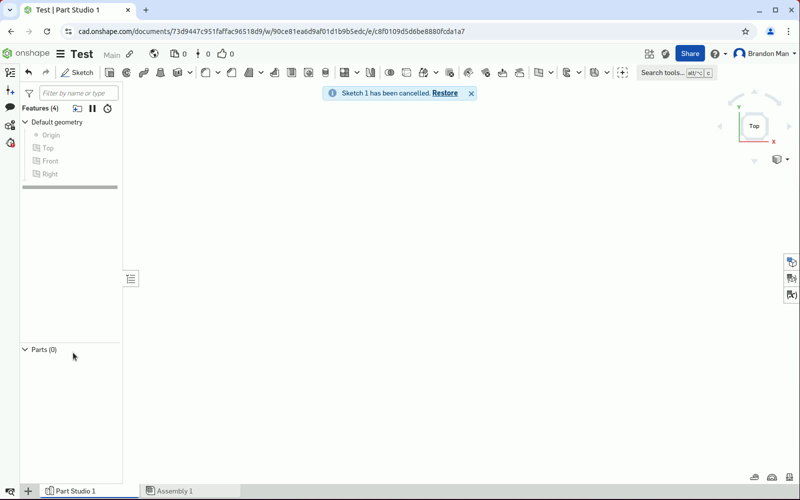
key(space)
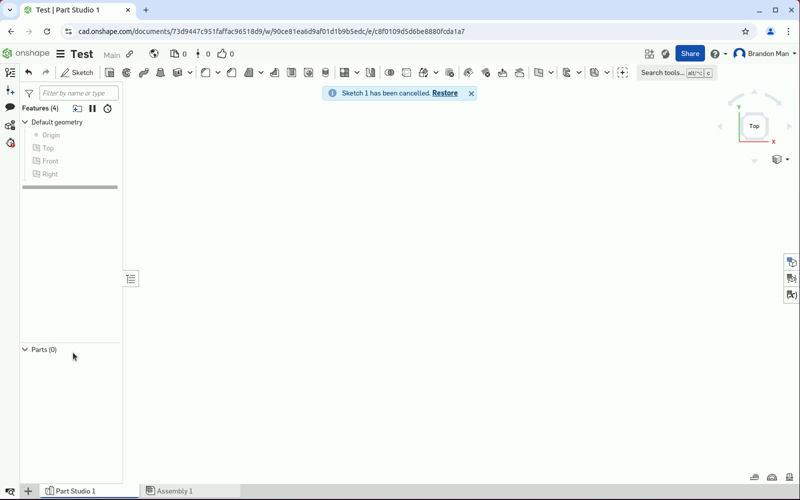
key_down(shift)
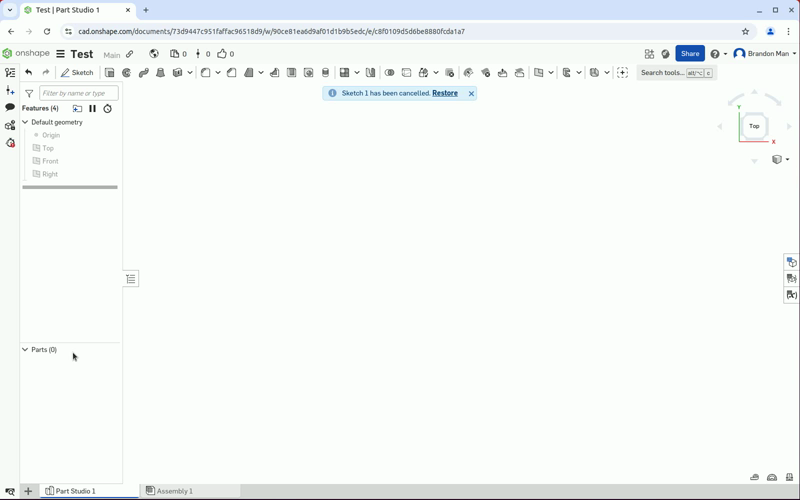
key(up)
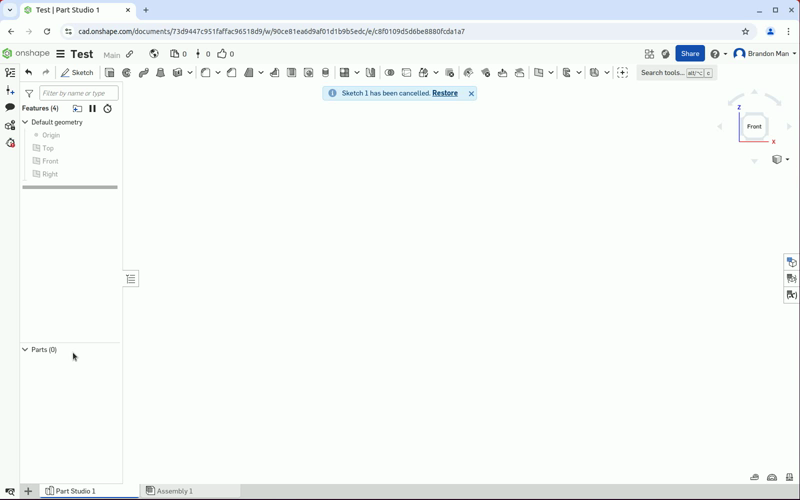
key_up(shift)
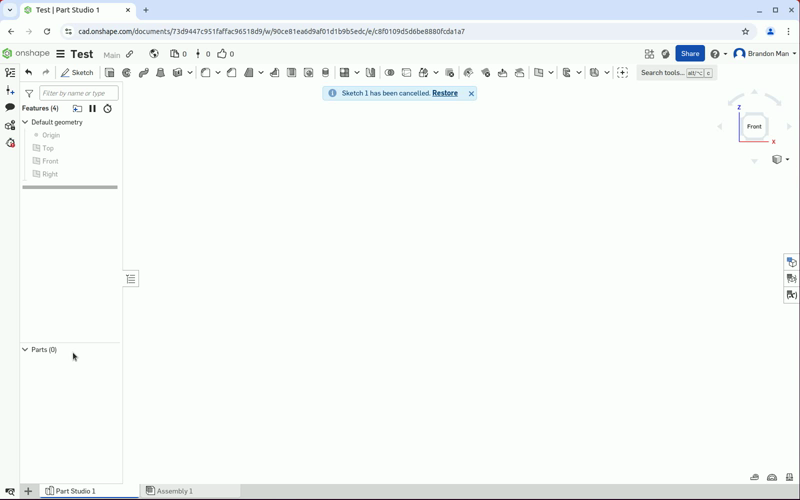
mouse_move(73, 352)
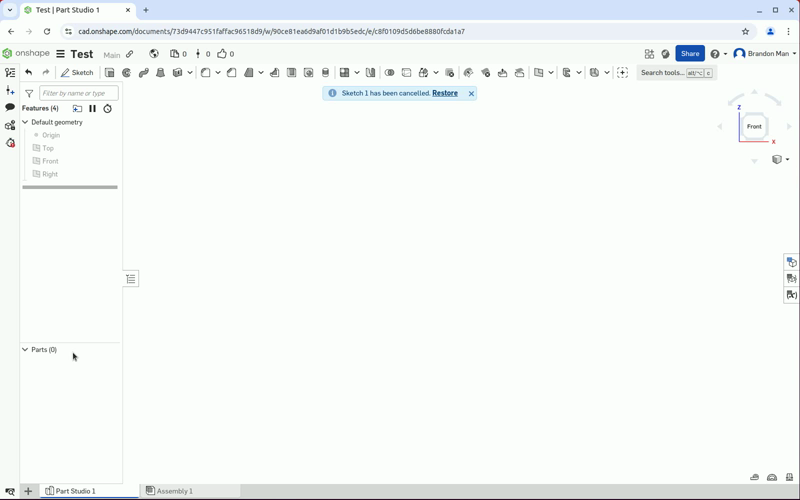
key(shift+y)
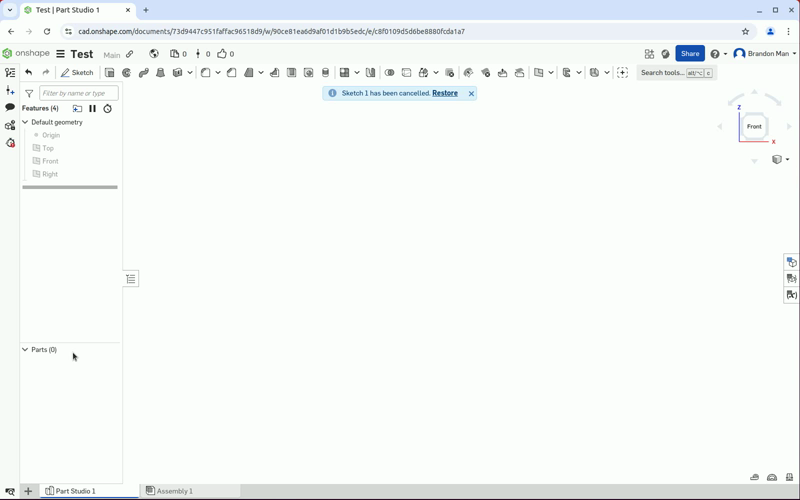
key(shift+s)
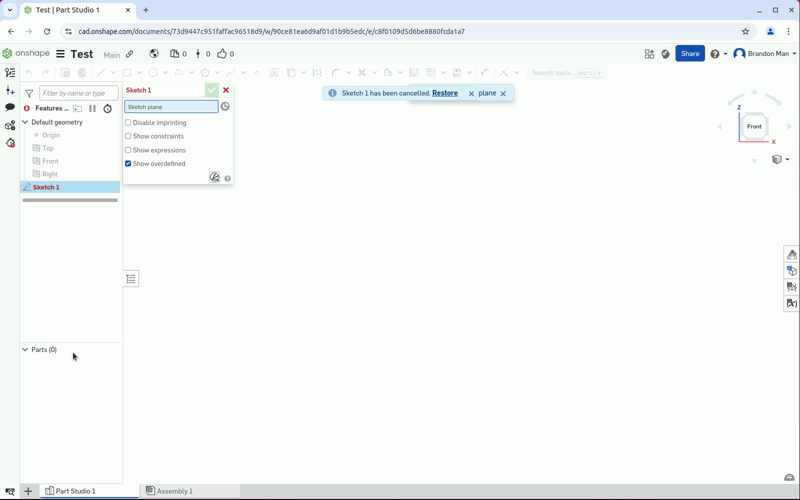
mouse_move(73, 163)
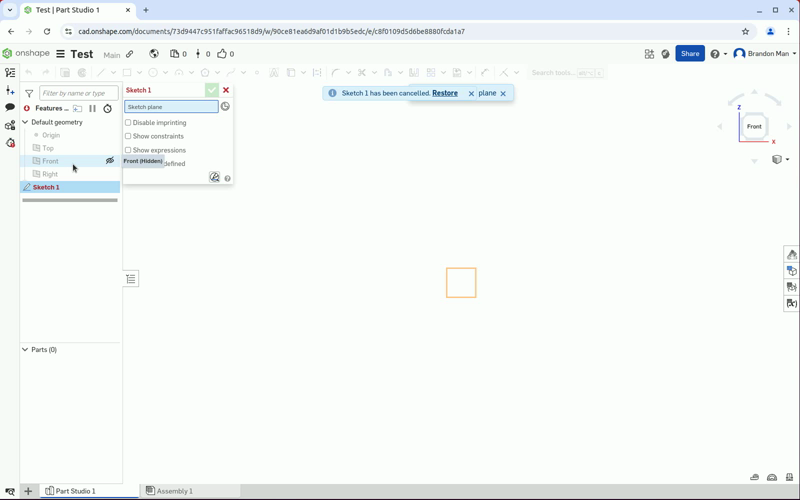
click(73, 163)
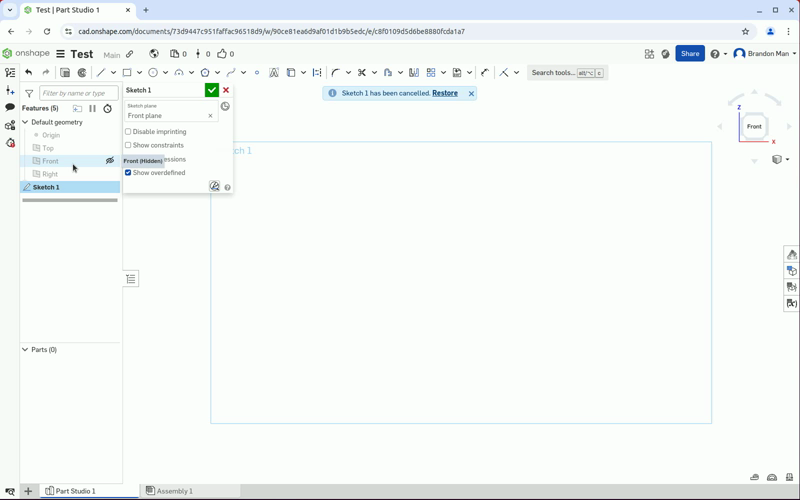
mouse_move(73, 352)
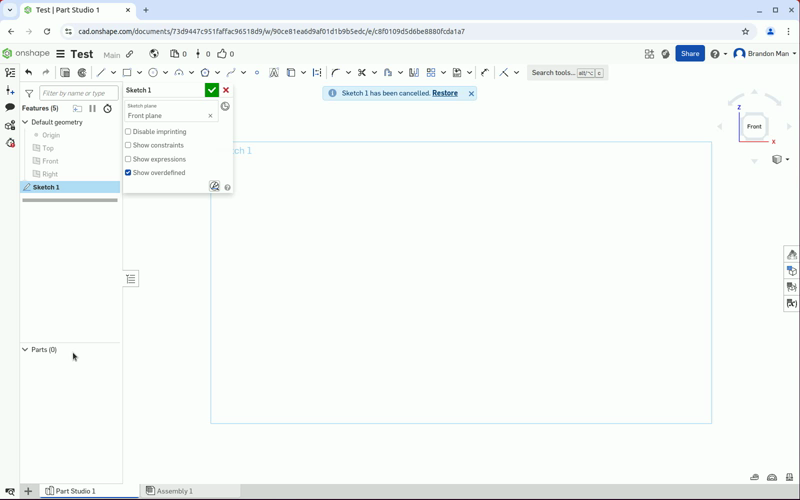
key(y)
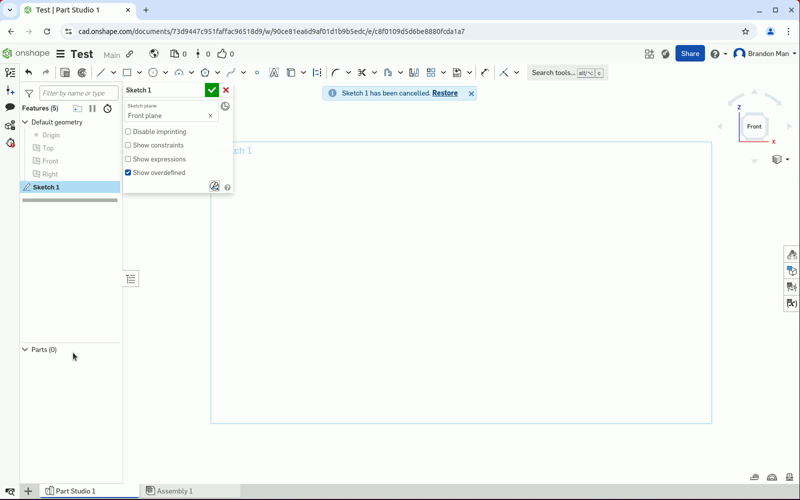
key(c)
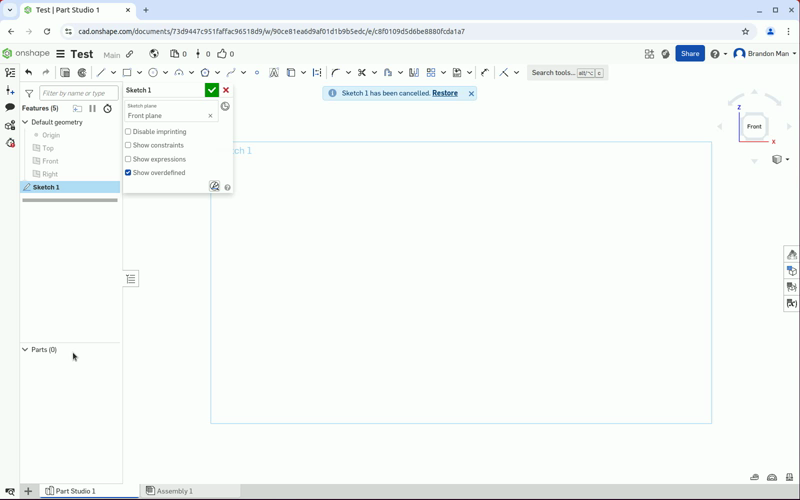
key_down(shift)
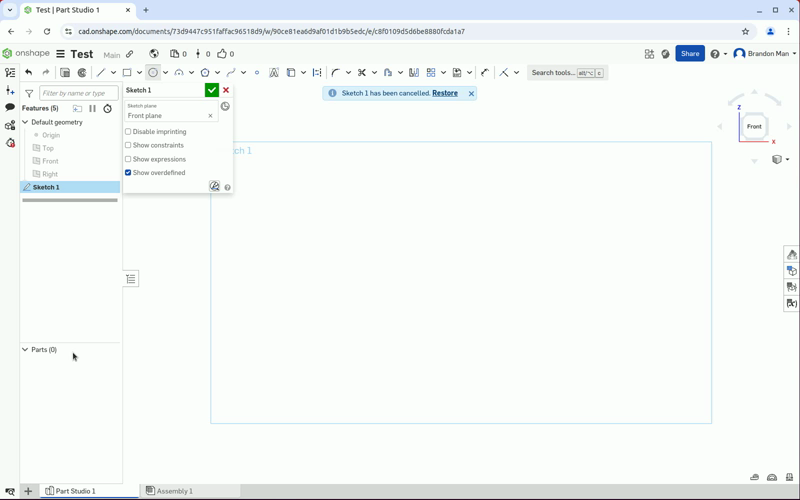
mouse_move(460, 192)
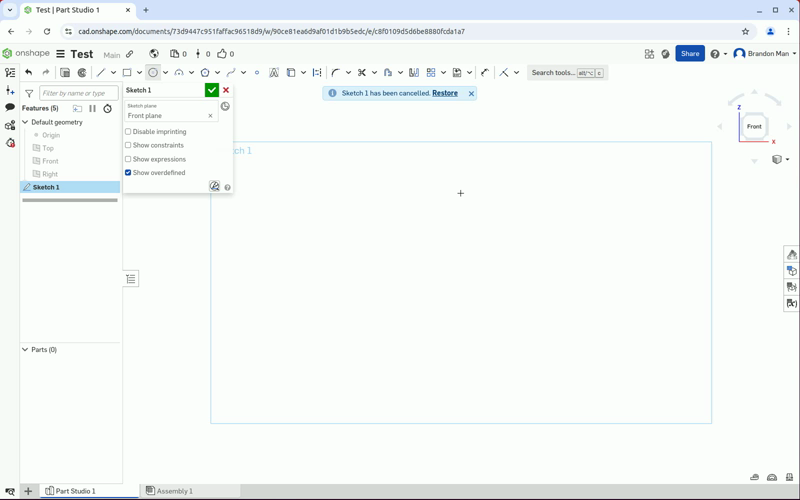
click(460, 192)
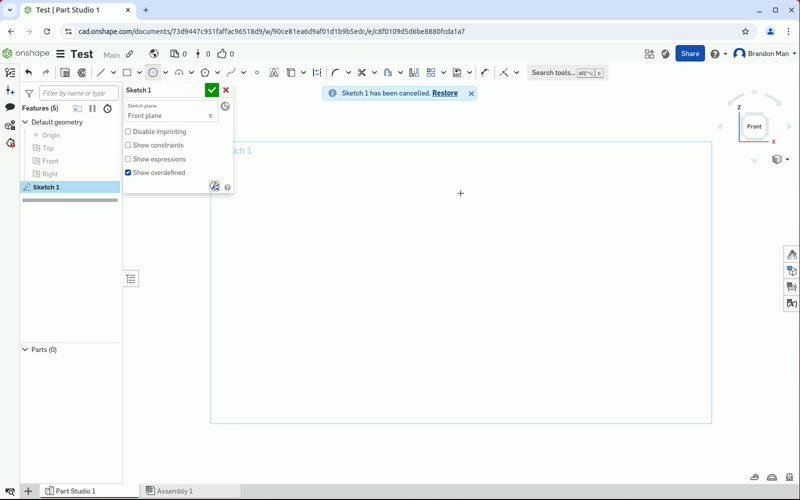
key_up(shift)
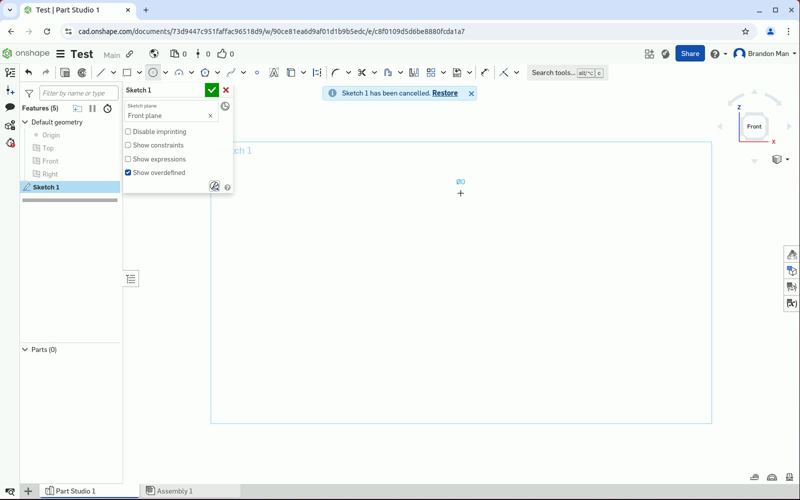
mouse_move(481, 192)
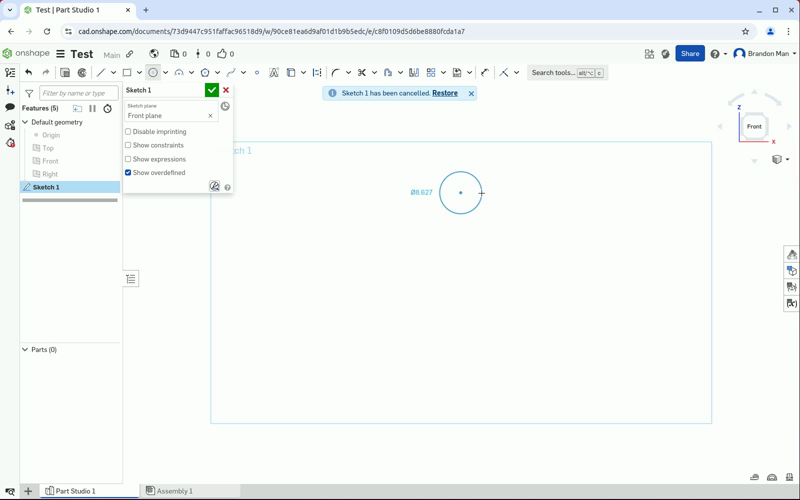
click(481, 192)
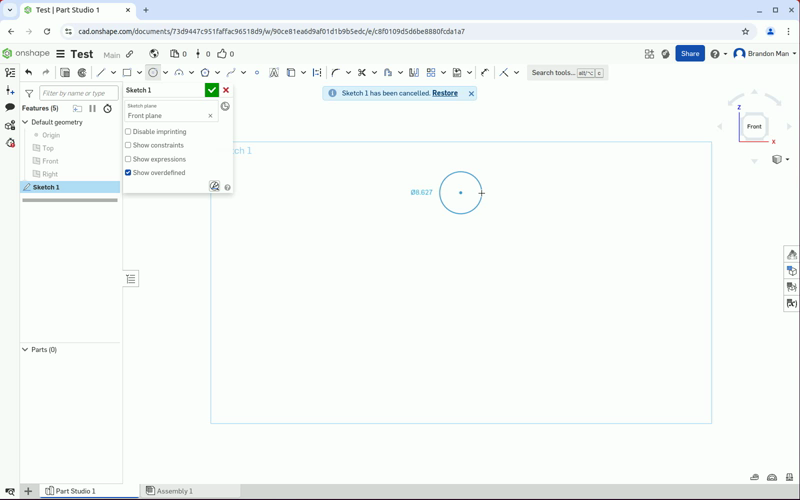
key(esc)
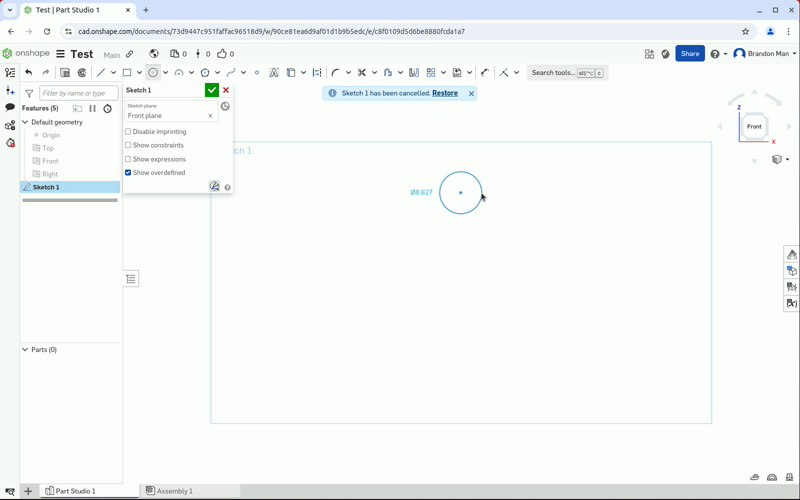
mouse_move(447, 205)
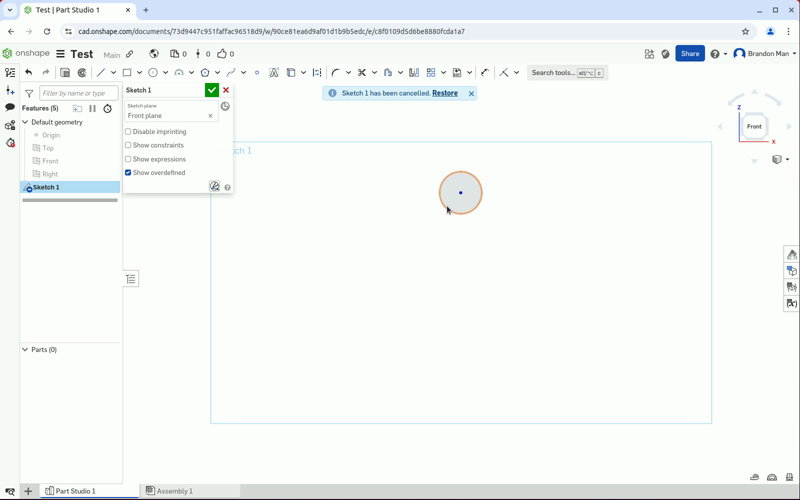
scroll(6)
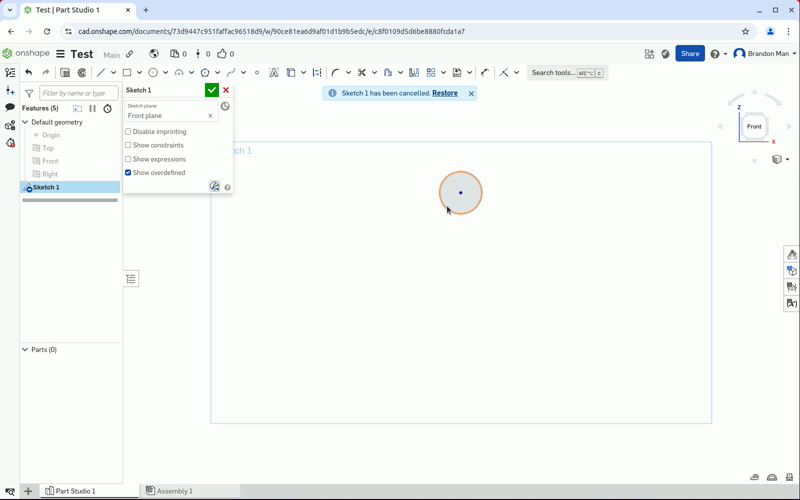
scroll(6)
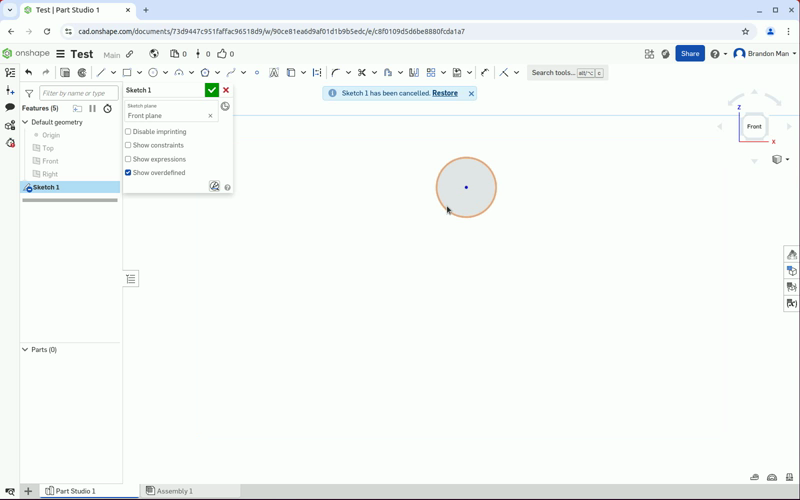
scroll(6)
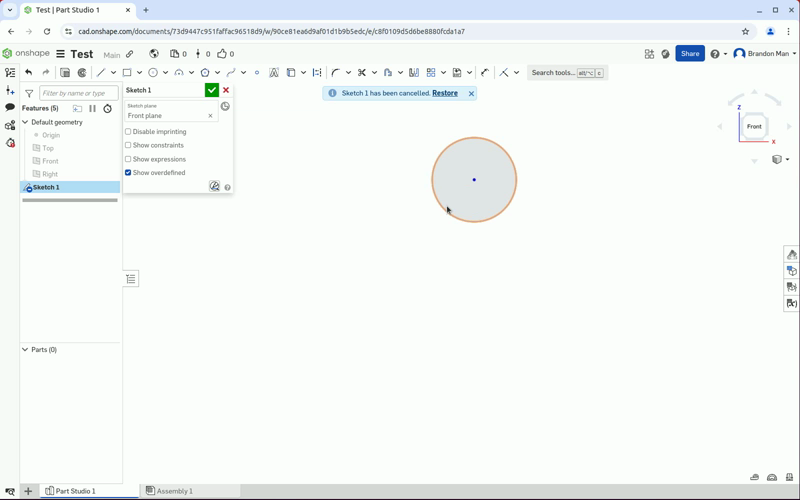
scroll(6)
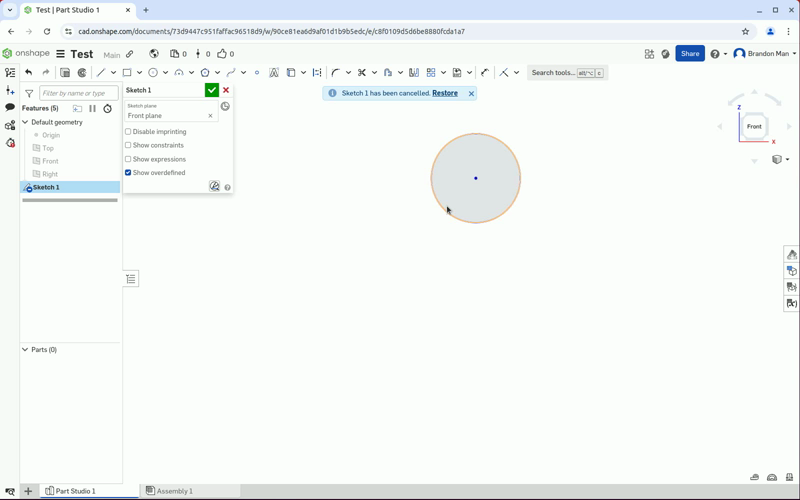
scroll(6)
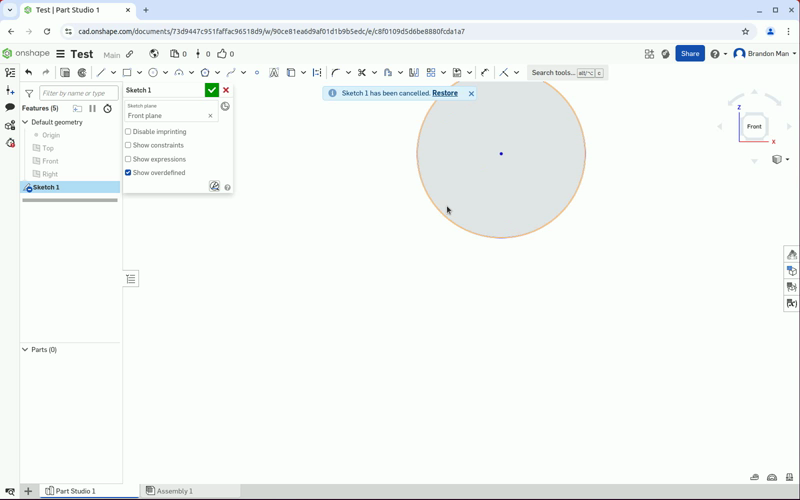
scroll(6)
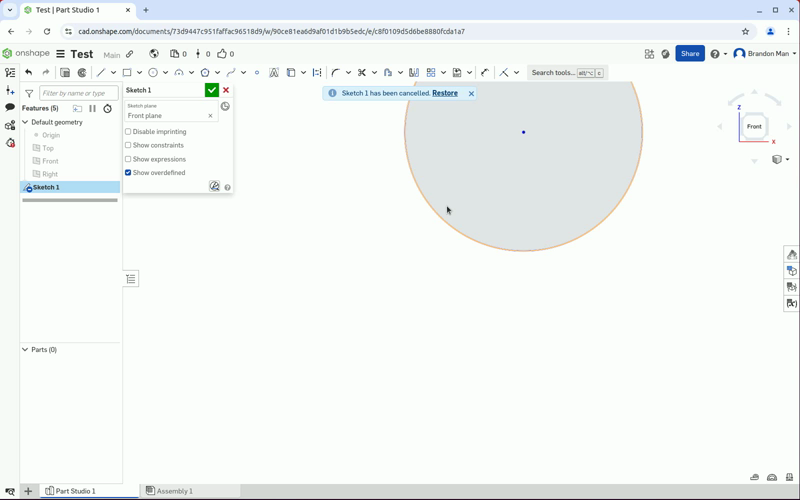
scroll(6)
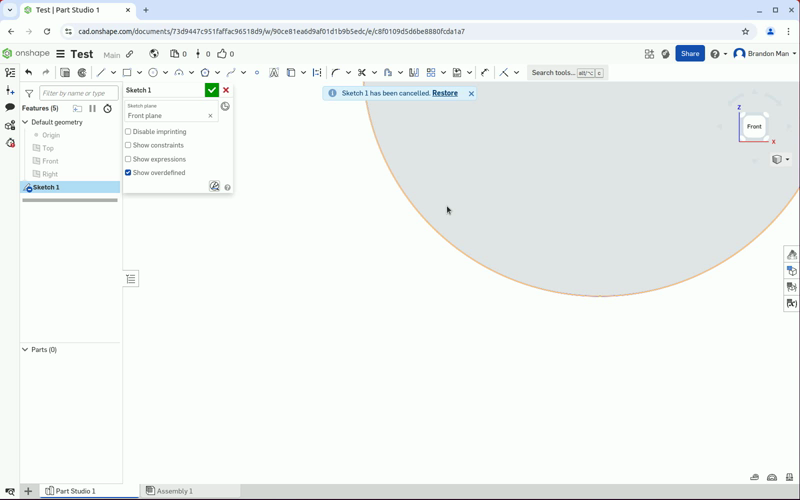
click(447, 205)
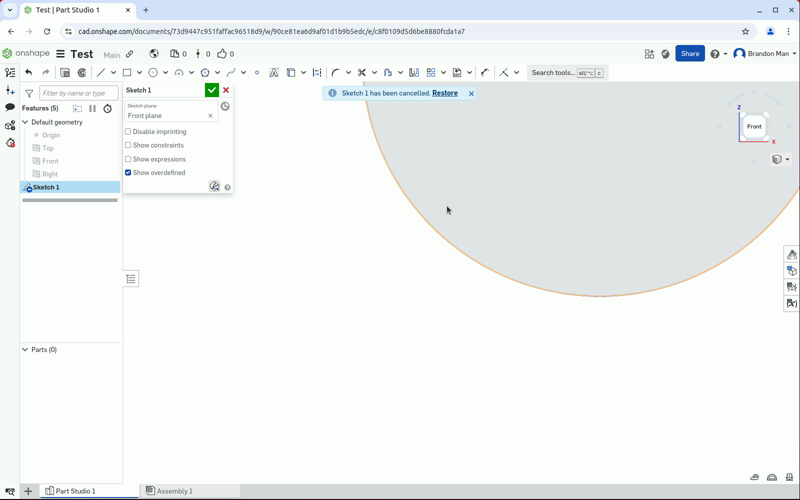
scroll(-6)
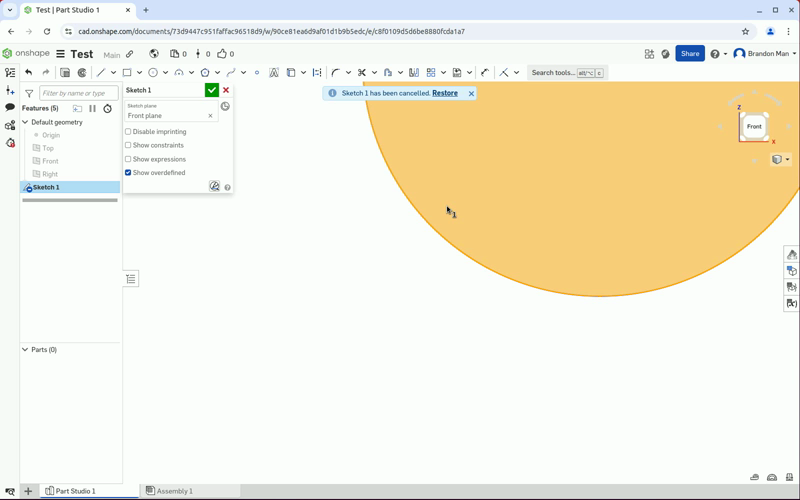
scroll(-6)
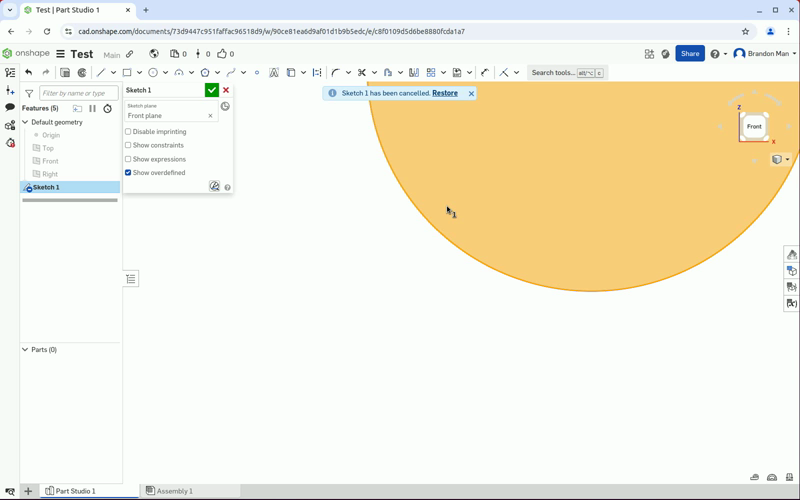
scroll(-6)
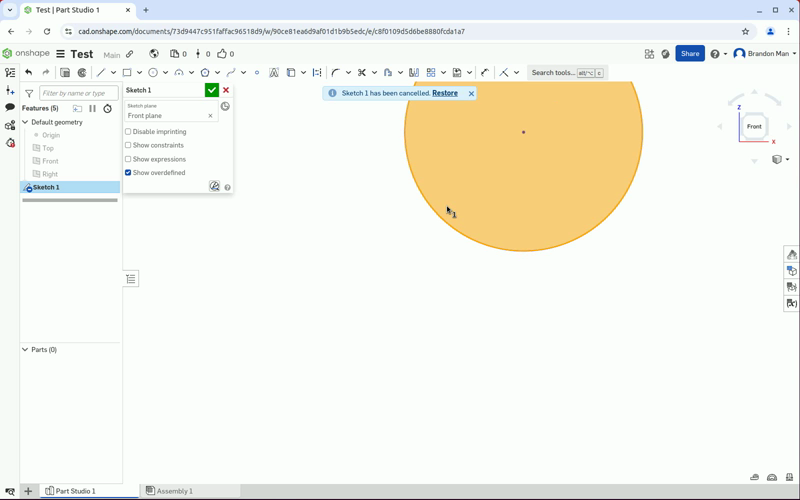
scroll(-6)
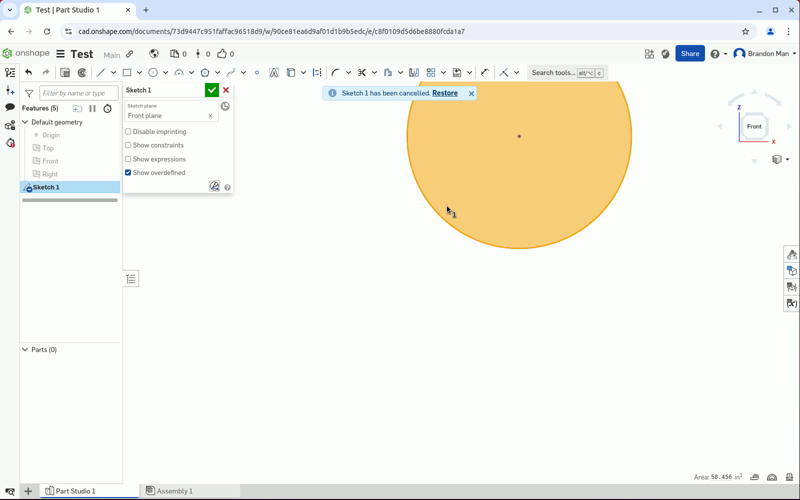
scroll(-6)
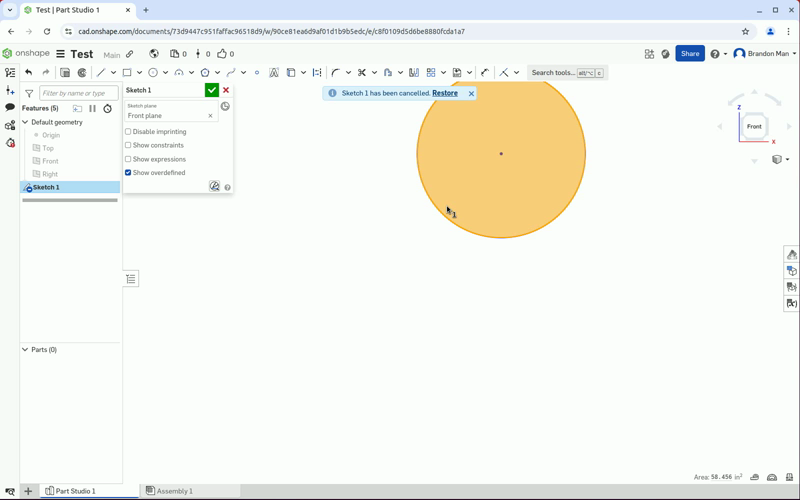
scroll(-6)
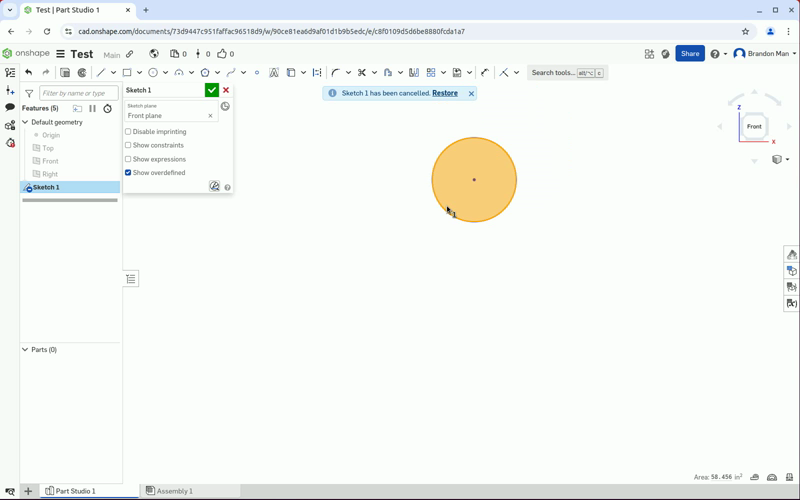
scroll(-6)
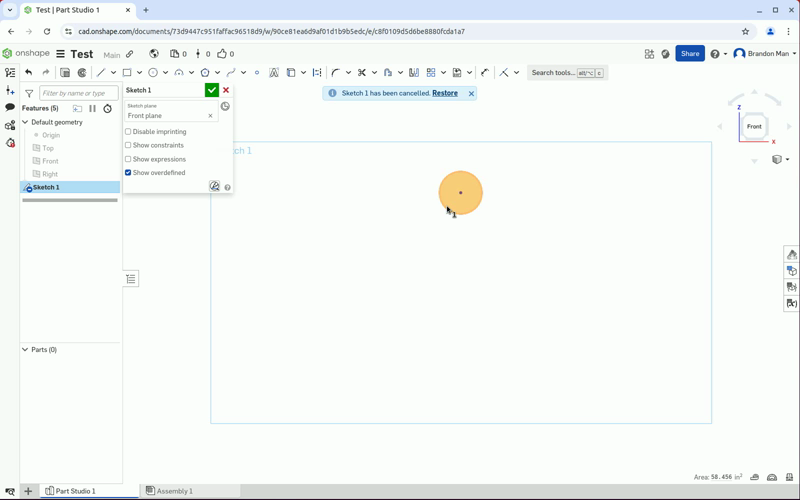
mouse_move(73, 352)
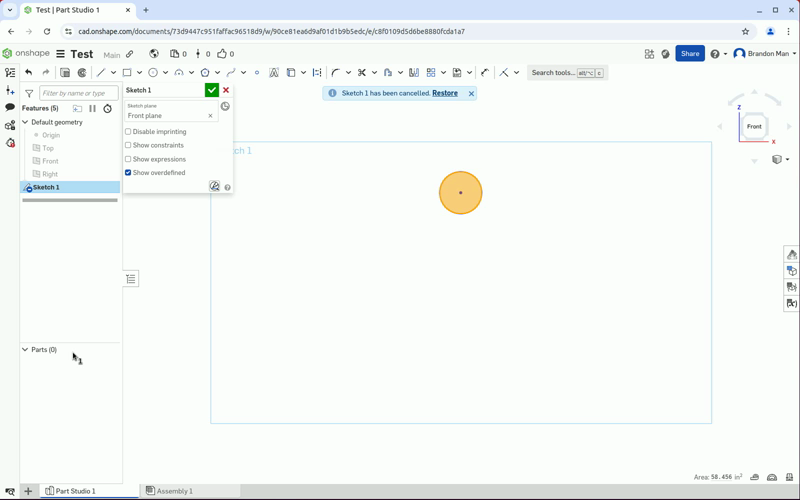
key(shift+y)
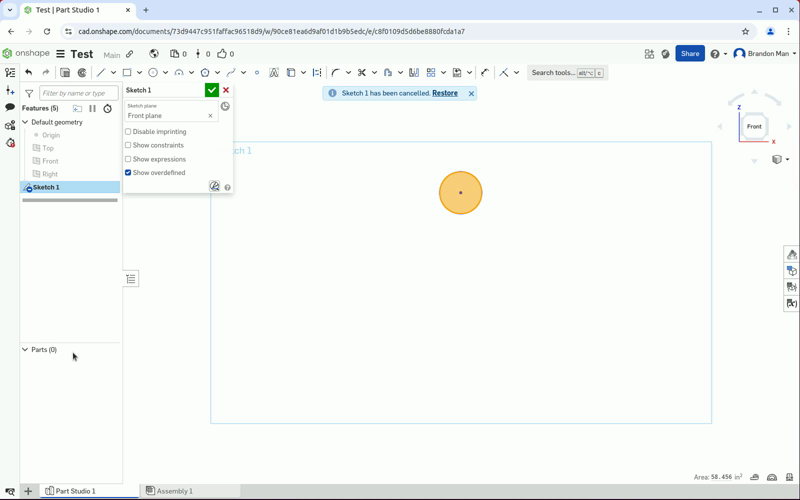
key(shift+e)
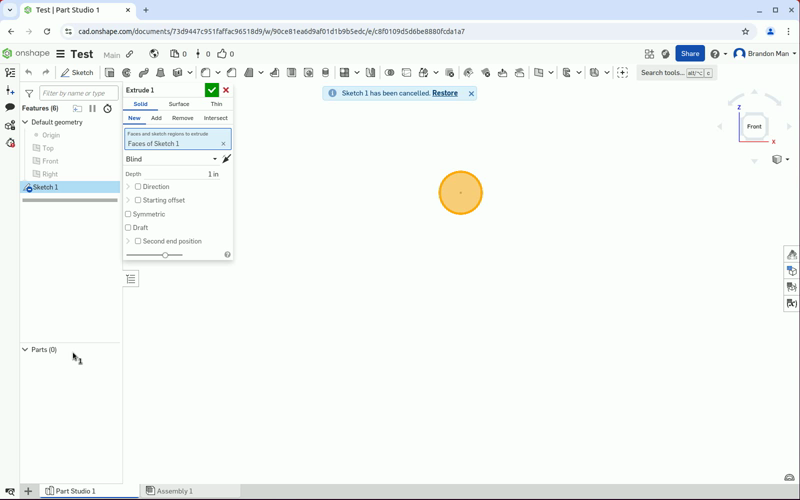
mouse_move(143, 106)
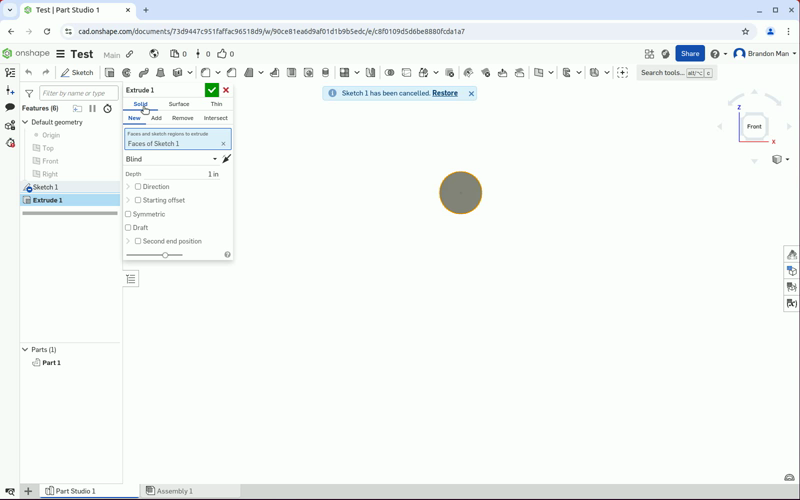
click(143, 106)
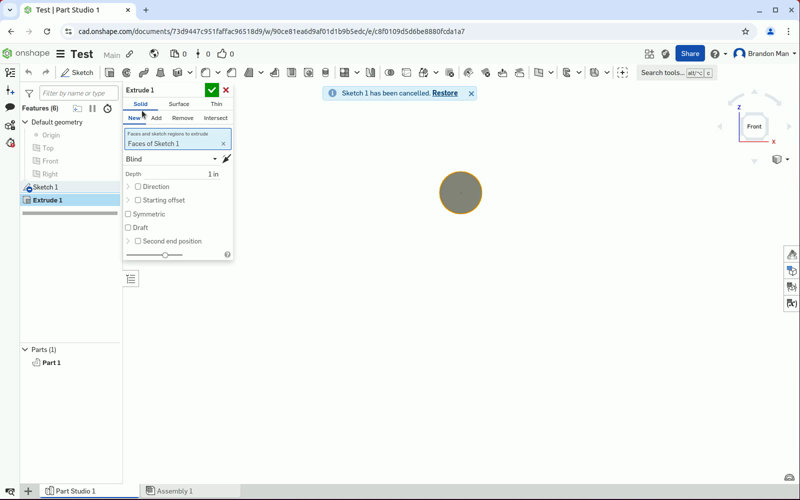
mouse_move(137, 120)
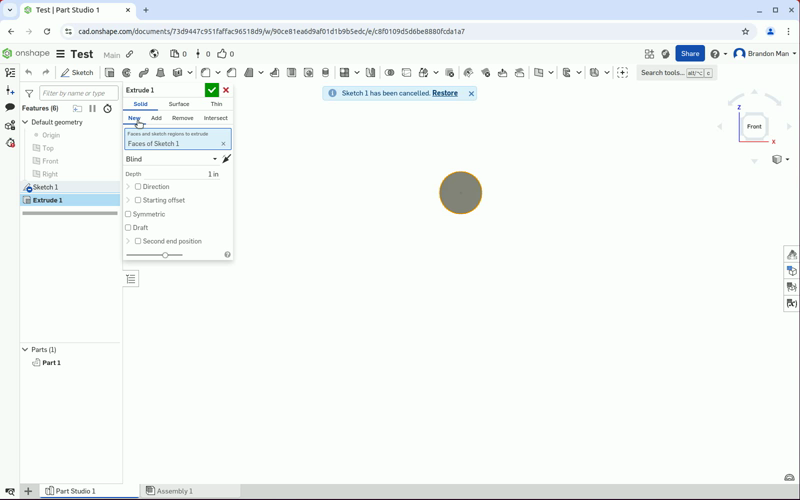
click(137, 120)
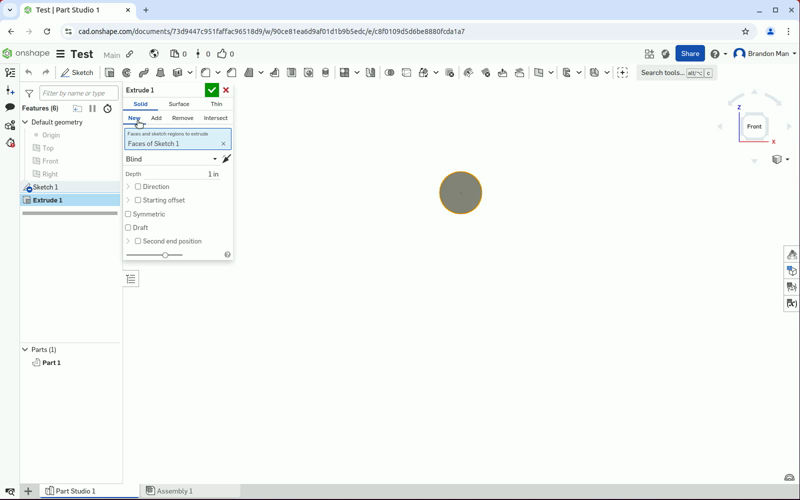
key(tab, 4)
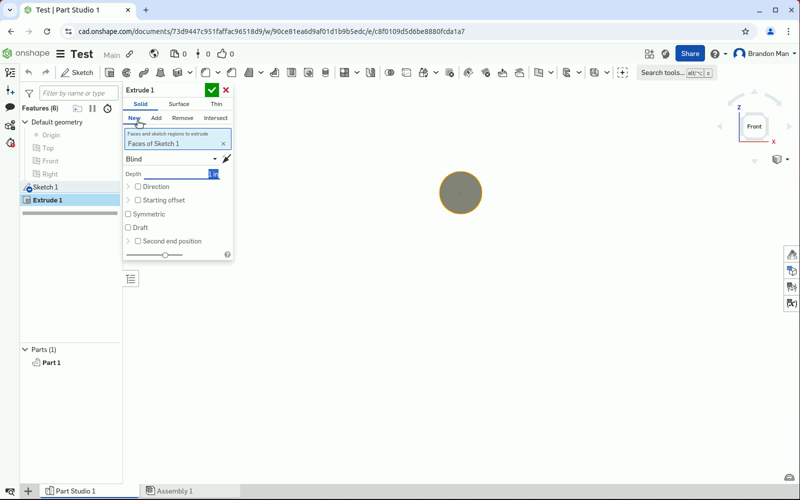
text(5.055)
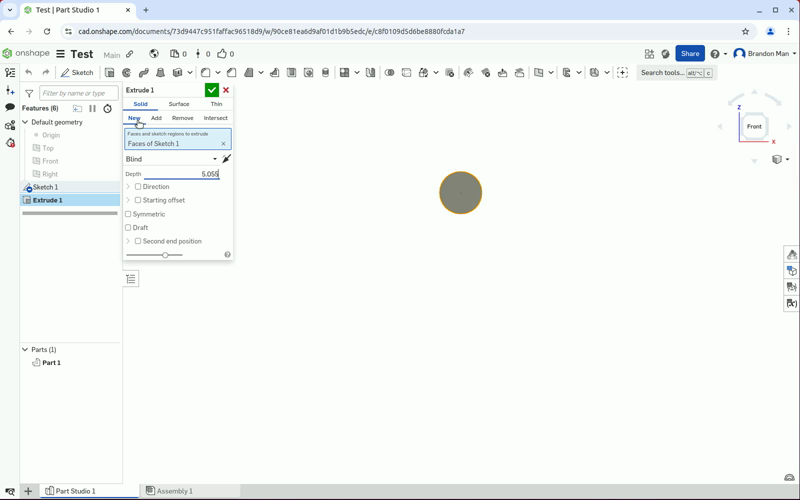
key(enter)
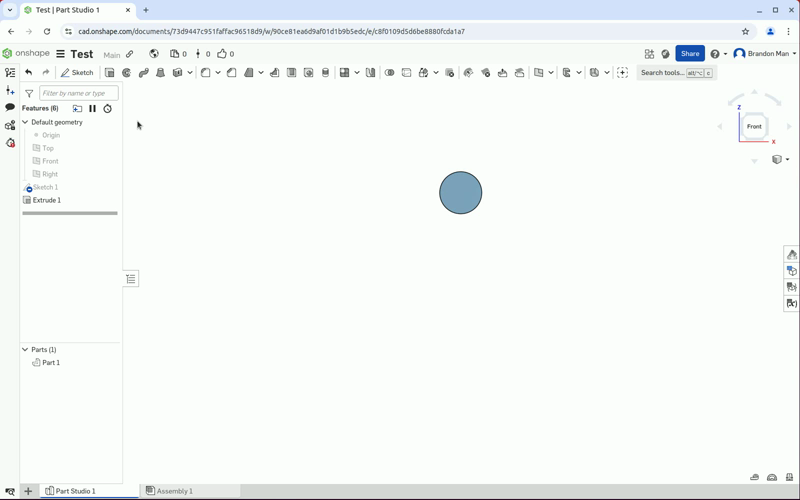
key(shift+h)
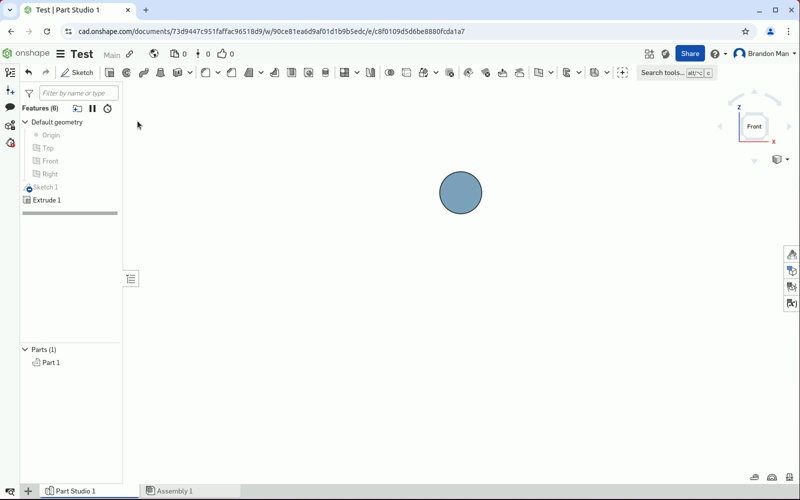
key(shift+h)
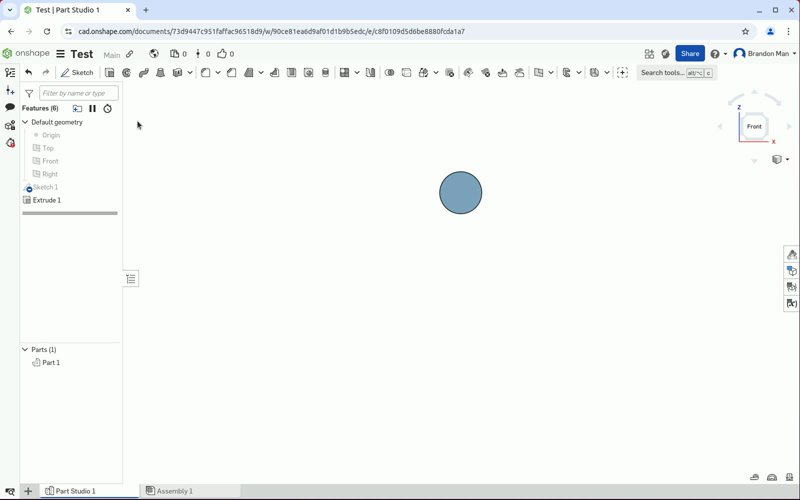
mouse_move(73, 189)
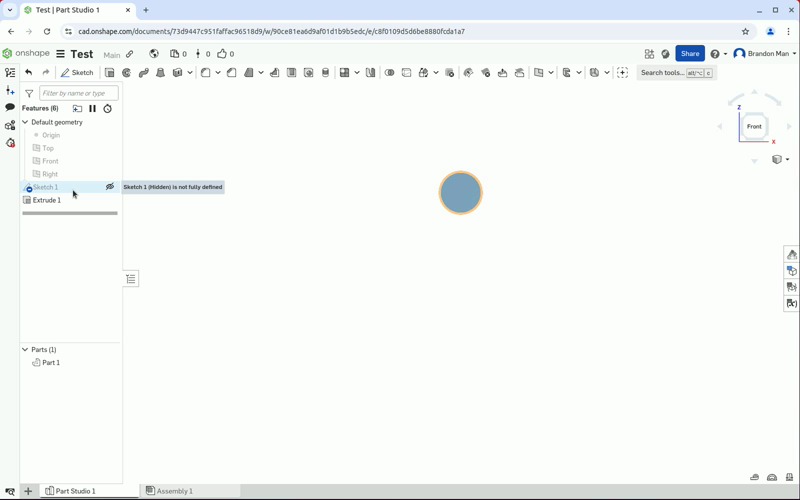
click(73, 189)
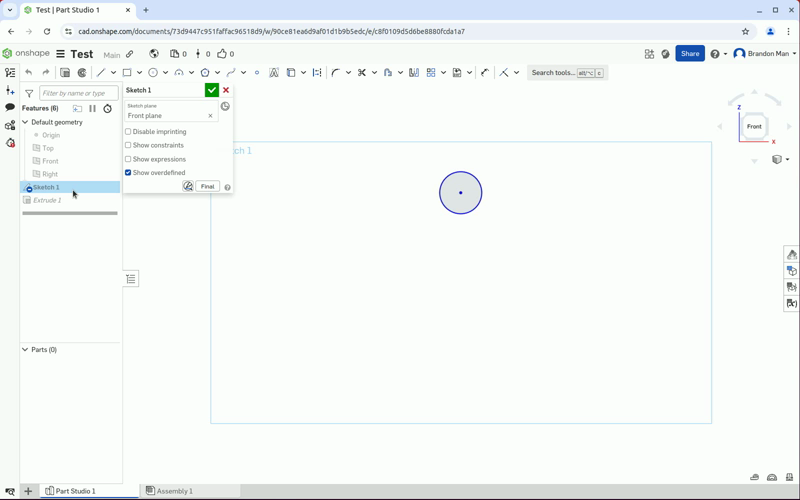
mouse_move(229, 92)
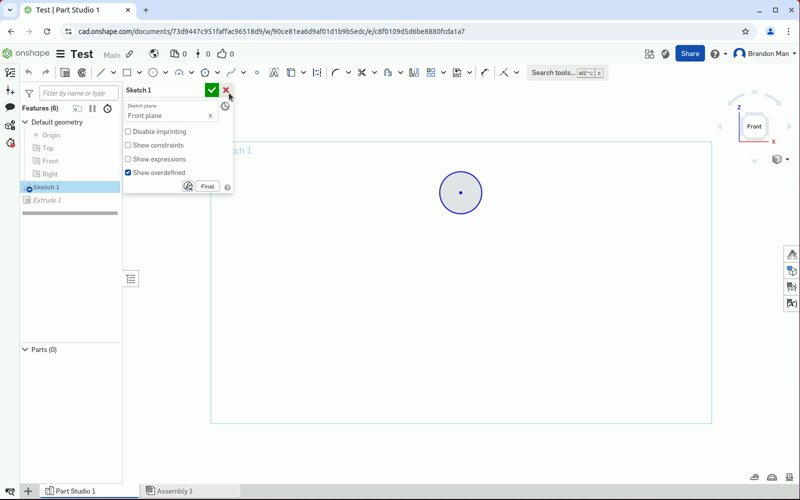
click(229, 92)
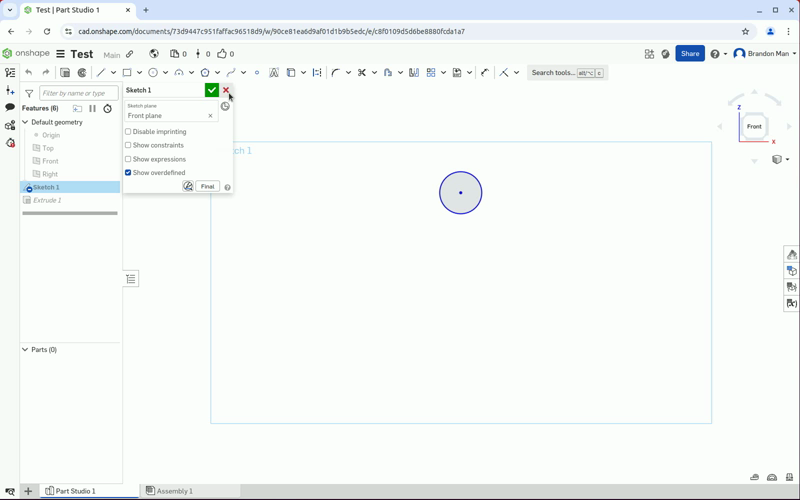
key(shift+s)
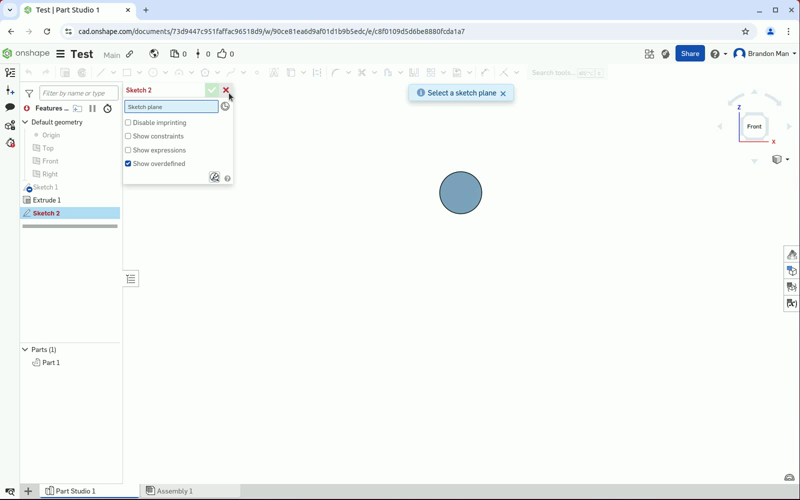
mouse_move(73, 163)
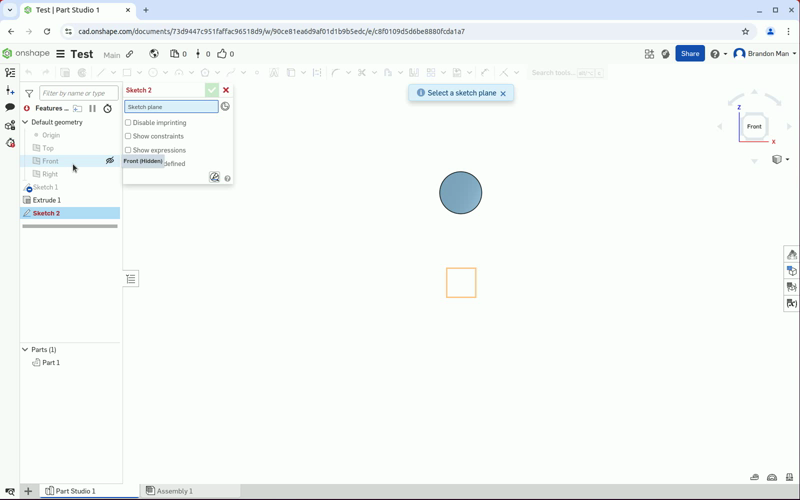
click(73, 163)
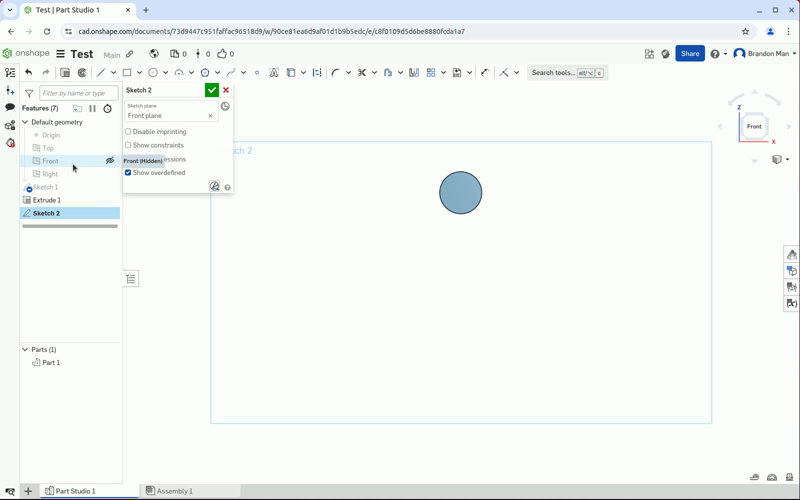
mouse_move(73, 352)
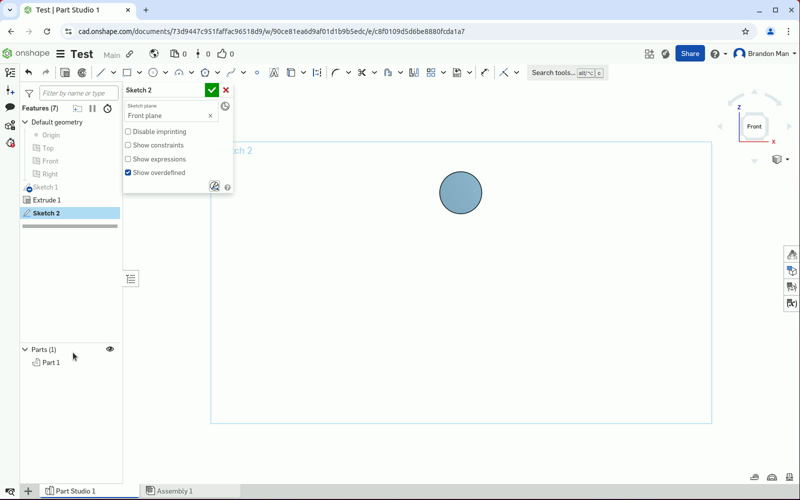
key(y)
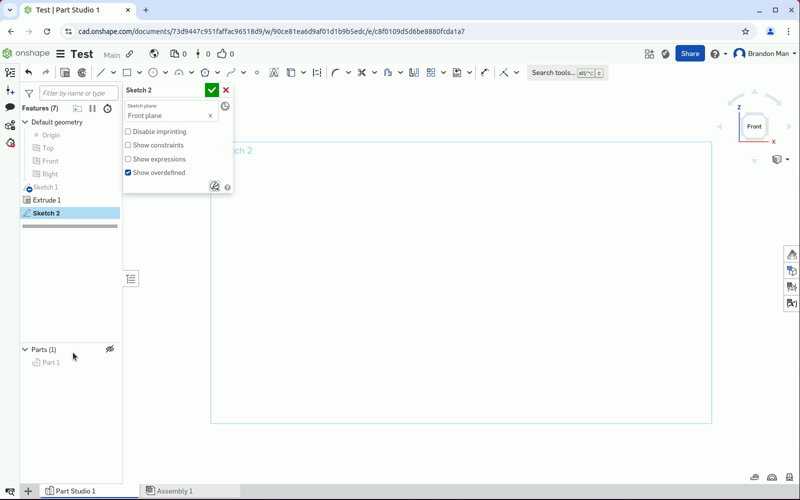
key(l)
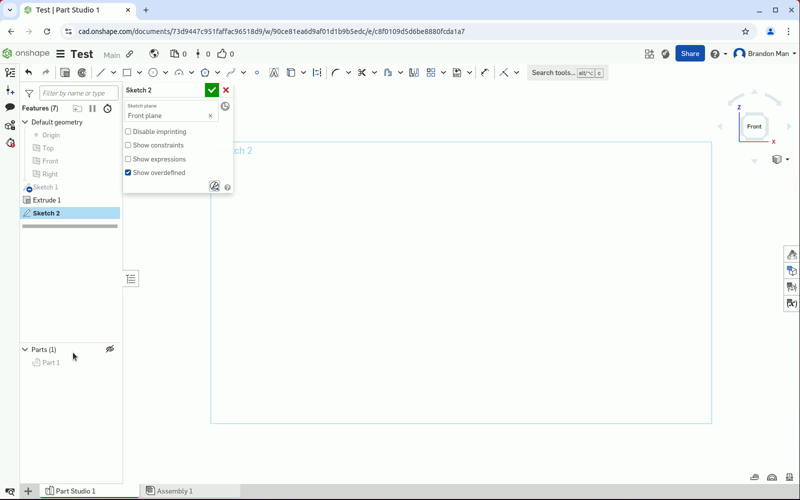
key_down(shift)
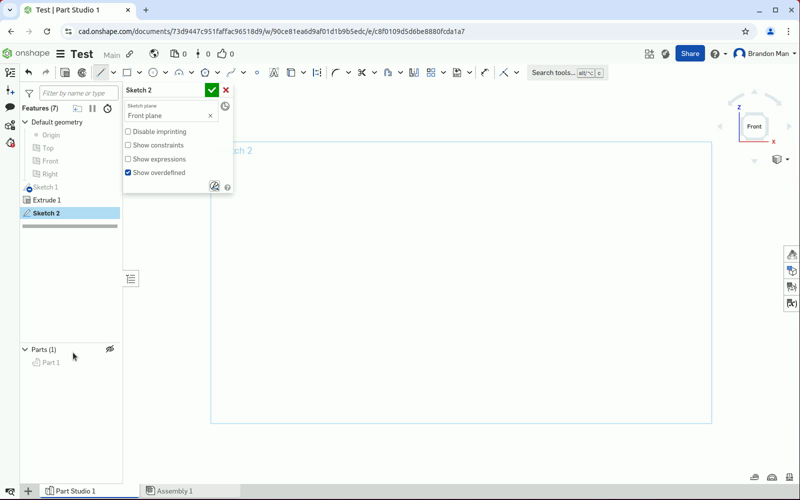
mouse_move(424, 395)
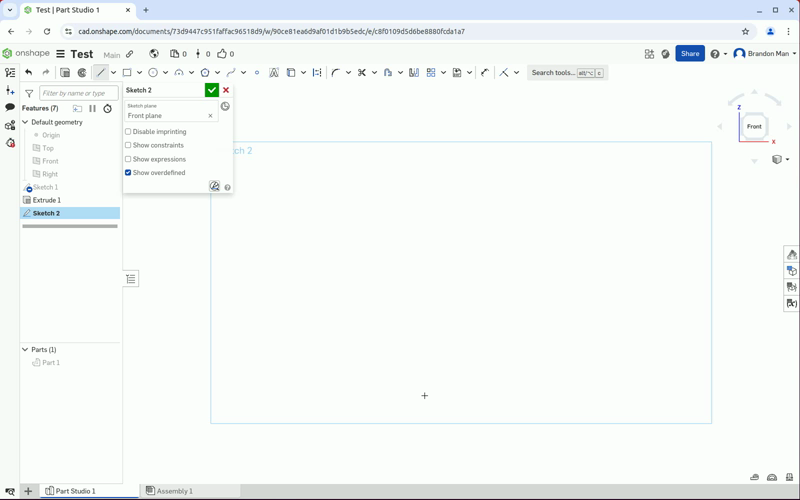
click(424, 395)
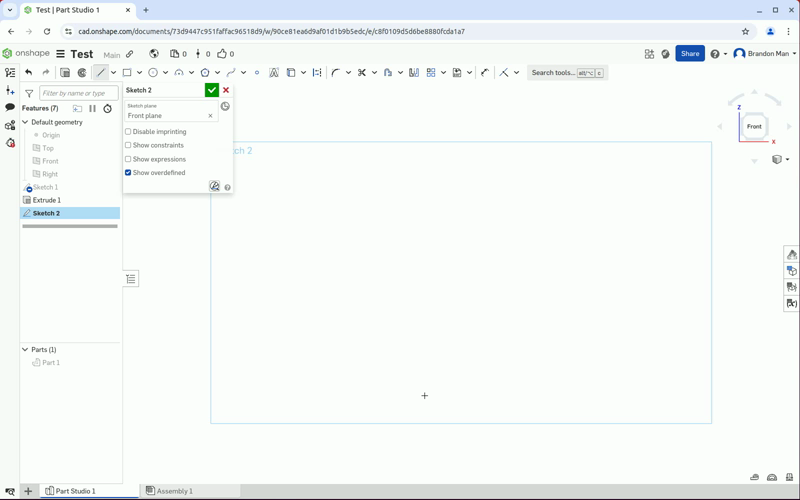
key_up(shift)
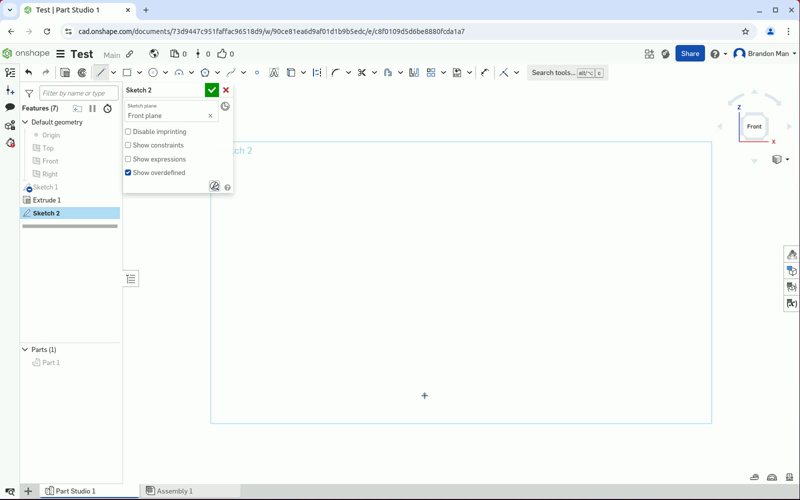
key_down(shift)
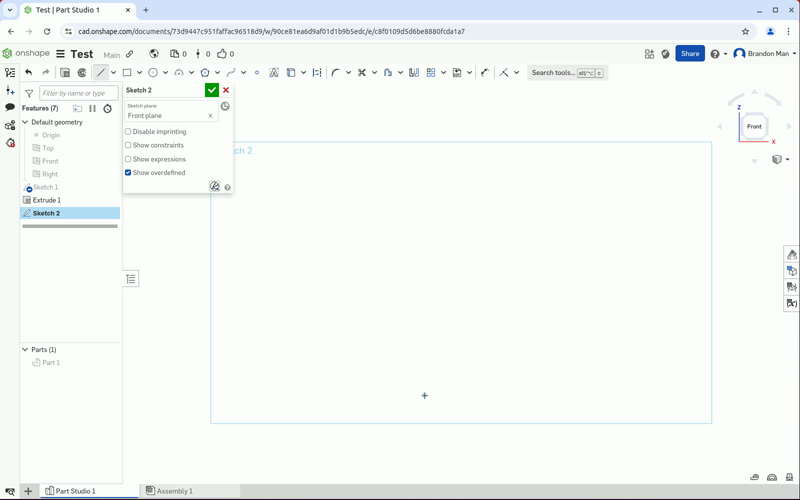
mouse_move(454, 395)
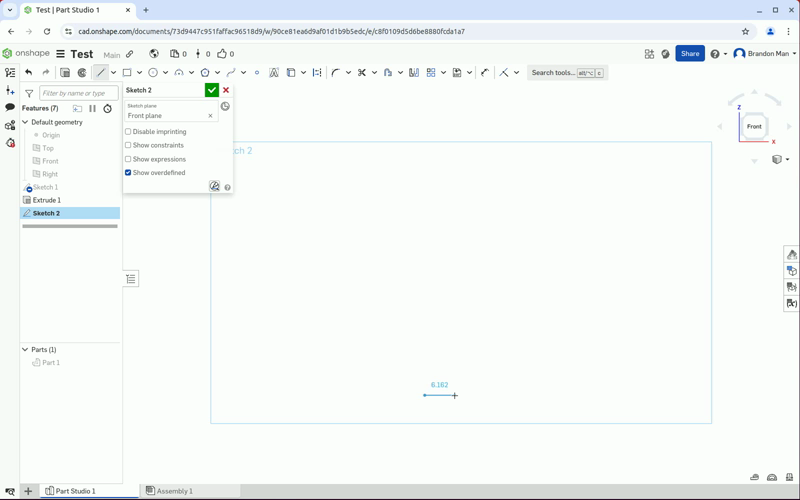
mouse_move(457, 395)
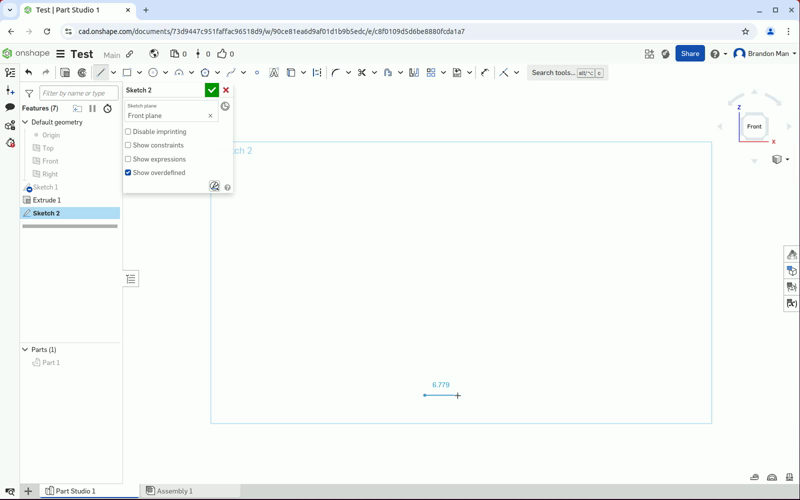
click(457, 395)
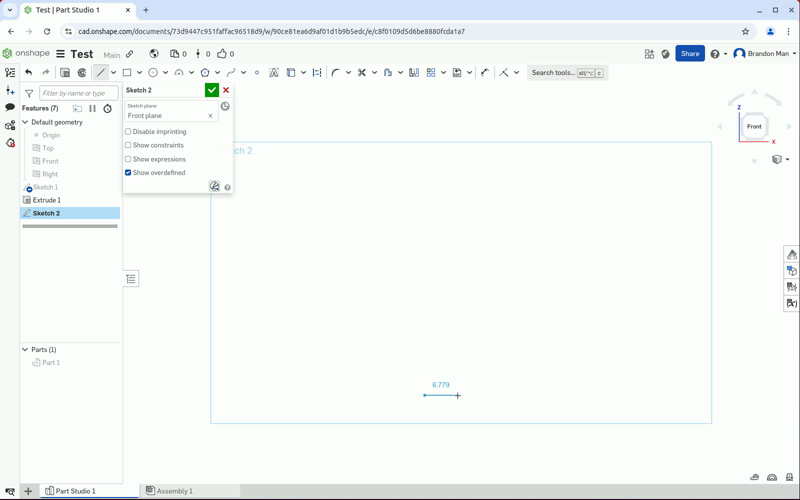
key_up(shift)
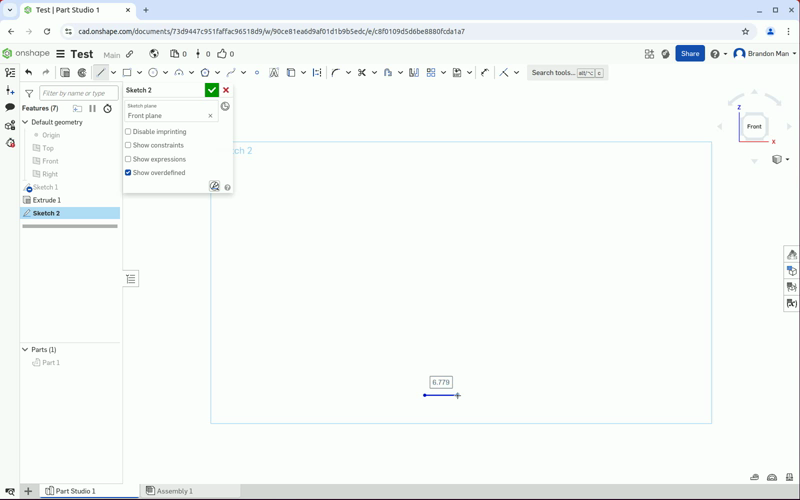
key_down(shift)
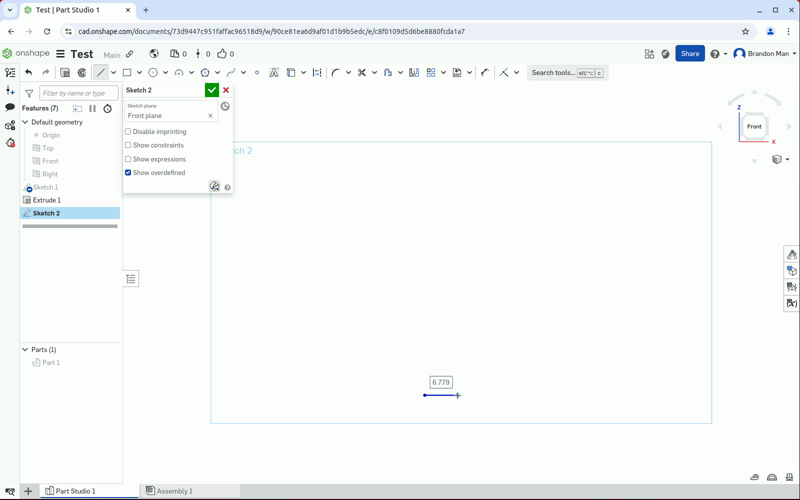
mouse_move(457, 319)
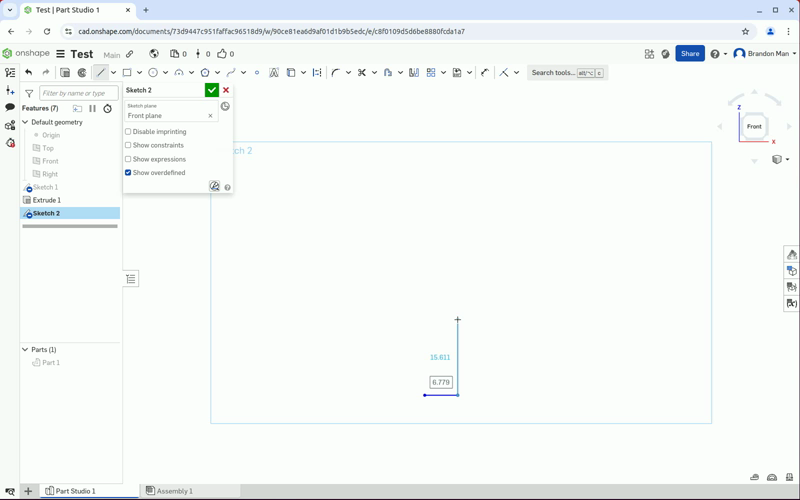
click(457, 319)
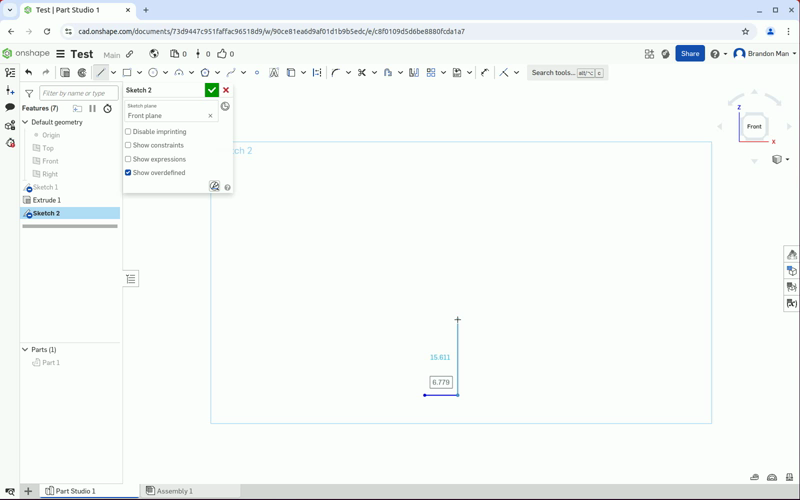
key_up(shift)
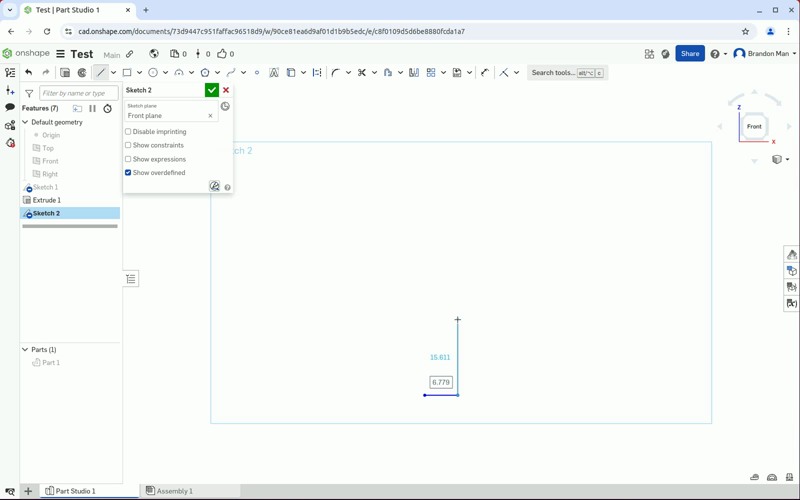
key_down(shift)
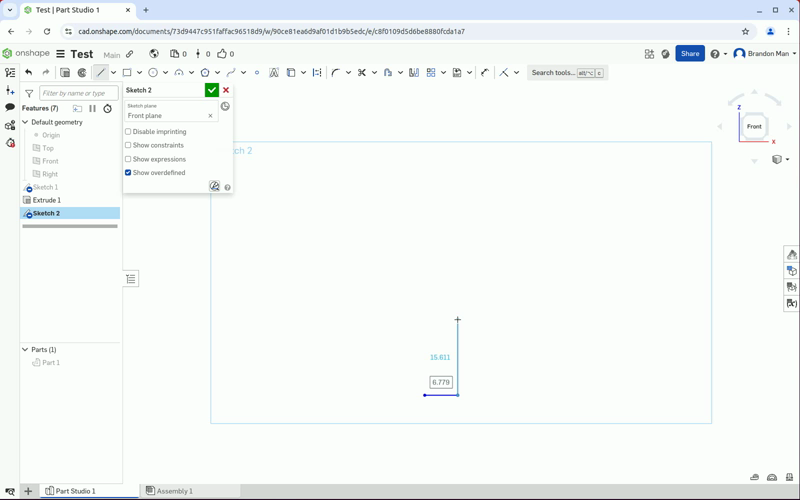
mouse_move(487, 319)
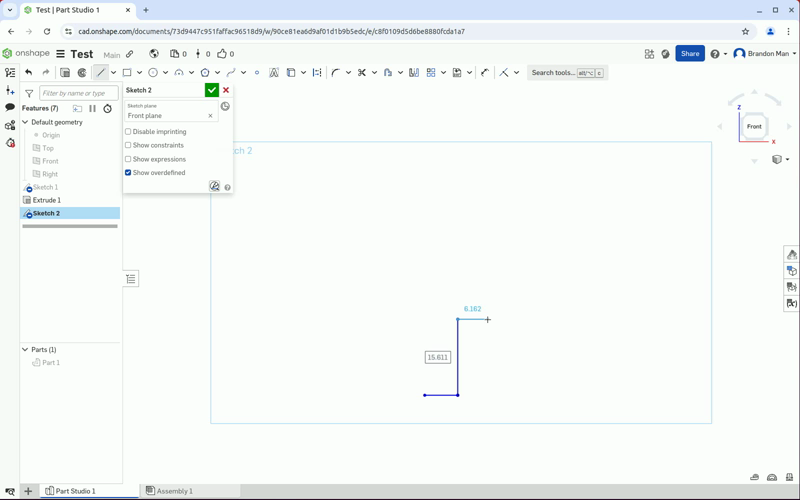
mouse_move(467, 319)
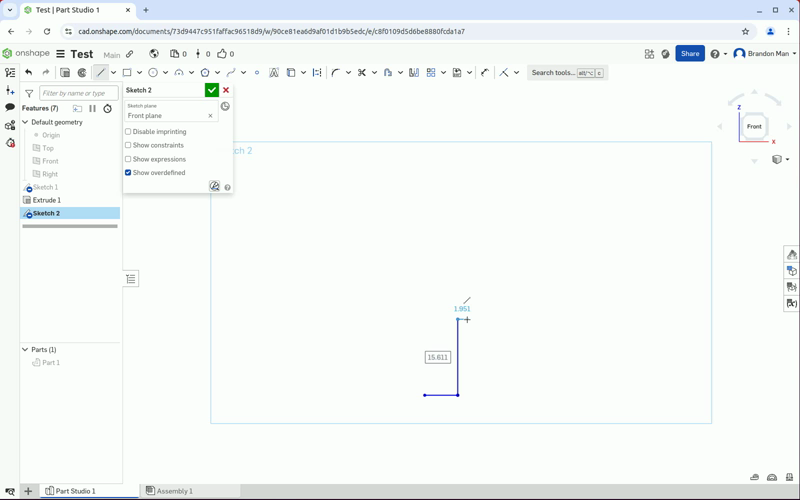
click(467, 319)
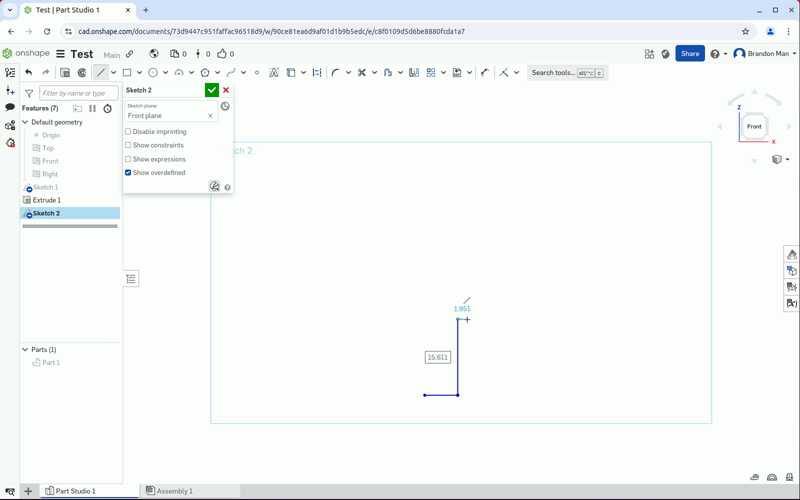
key_up(shift)
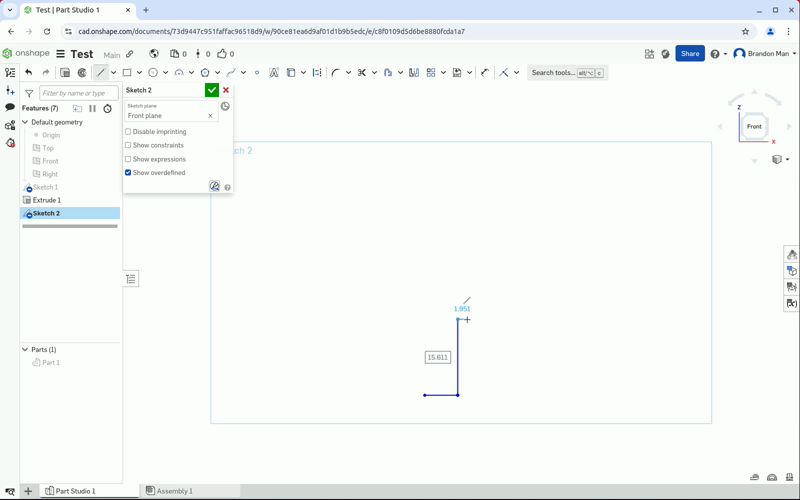
key_down(shift)
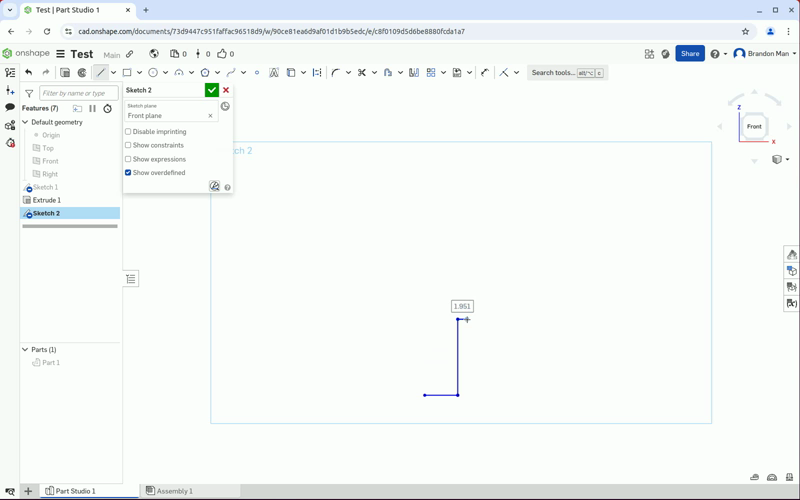
mouse_move(467, 395)
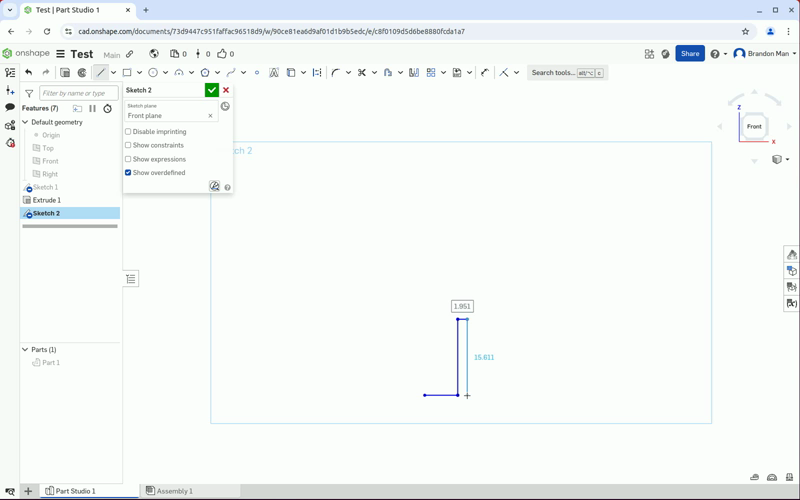
click(467, 395)
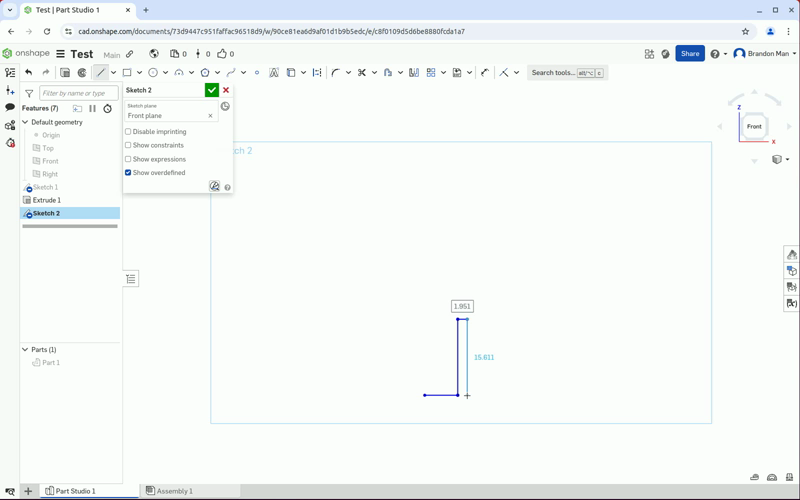
key_up(shift)
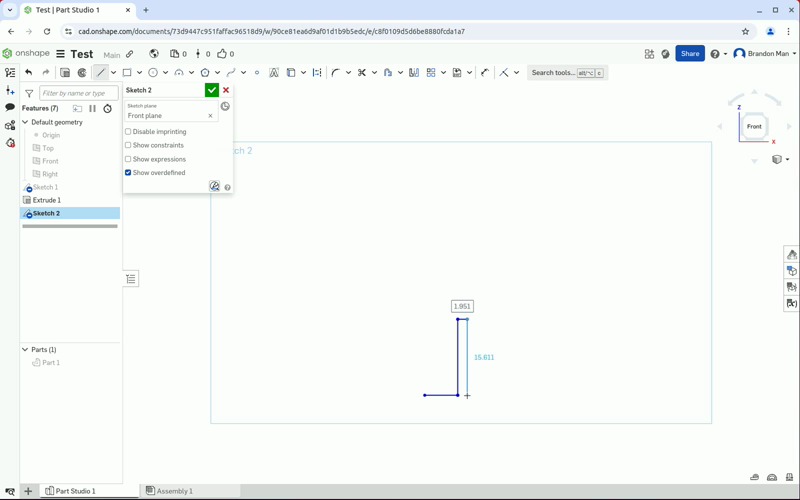
key_down(shift)
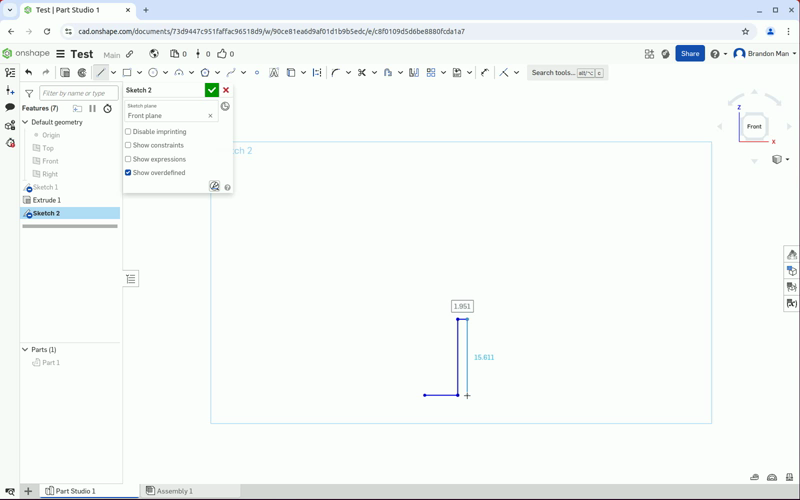
mouse_move(497, 395)
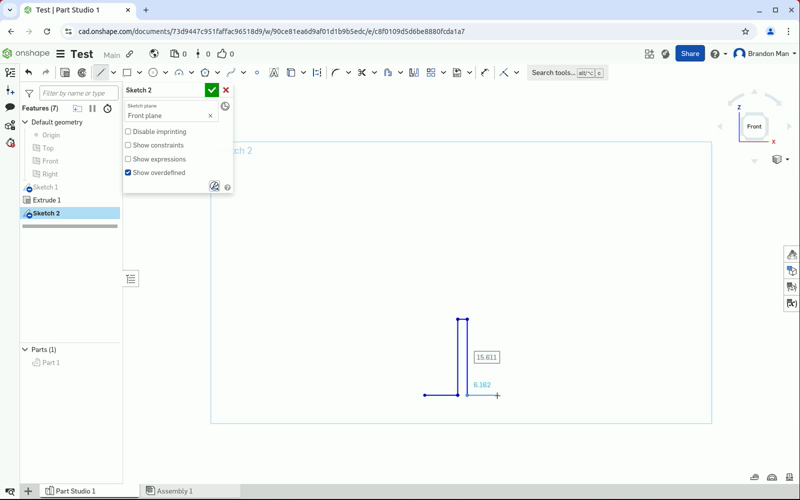
mouse_move(498, 395)
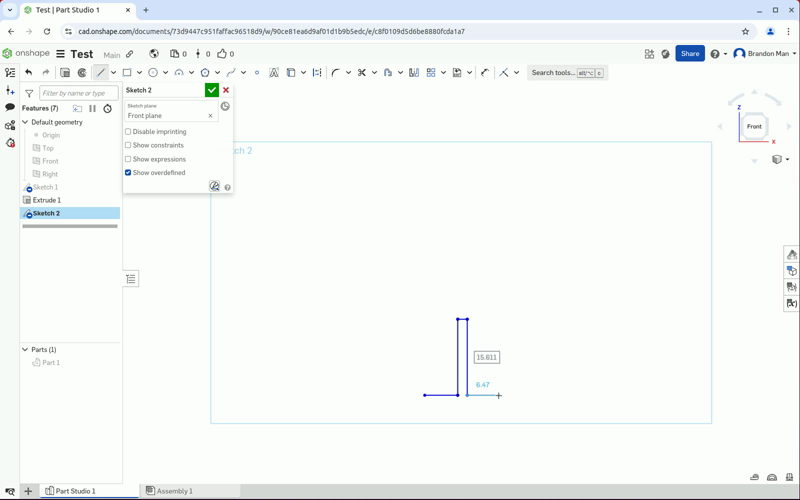
click(498, 395)
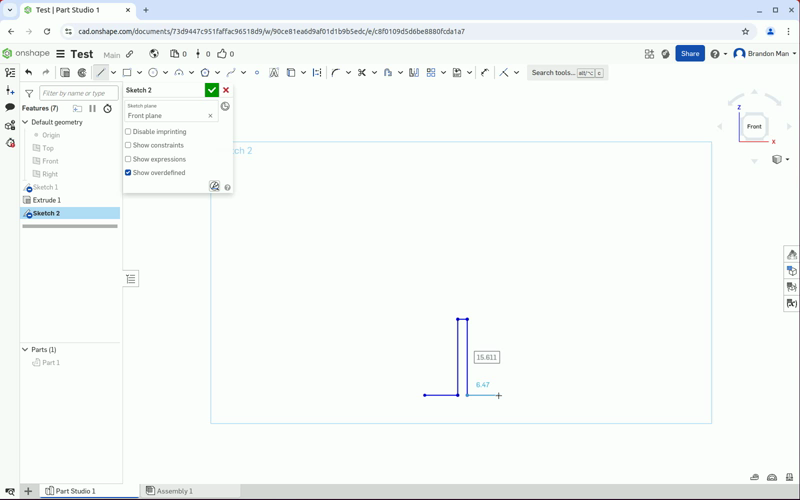
key_up(shift)
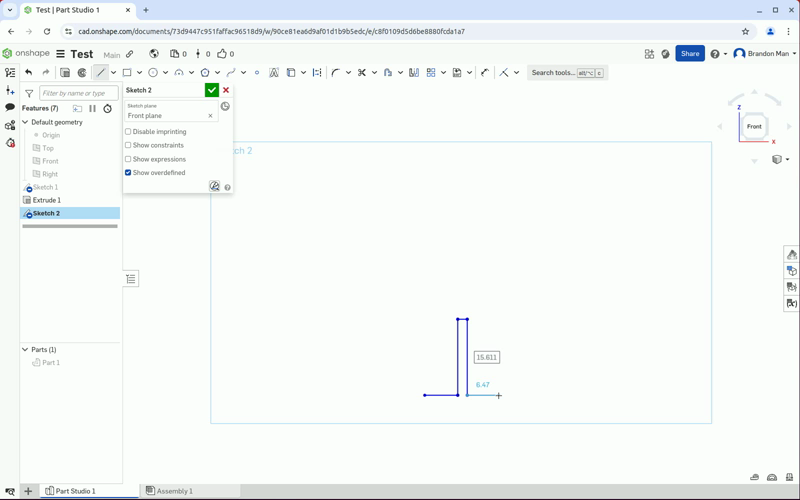
key_down(shift)
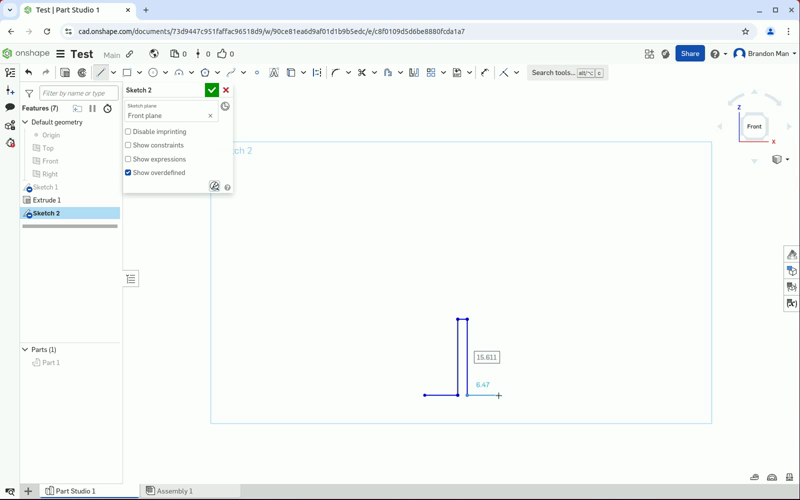
mouse_move(498, 223)
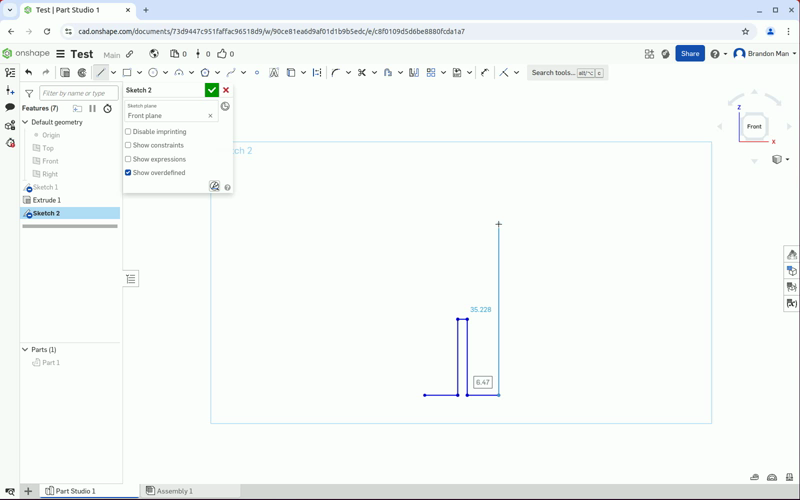
click(498, 223)
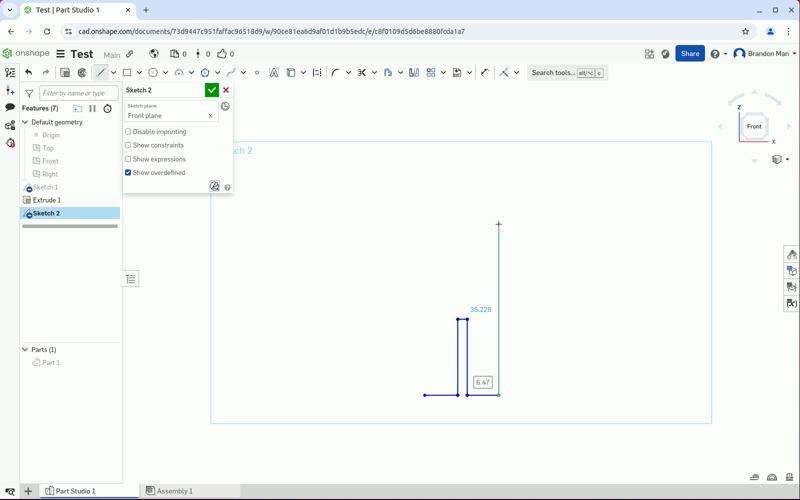
key_up(shift)
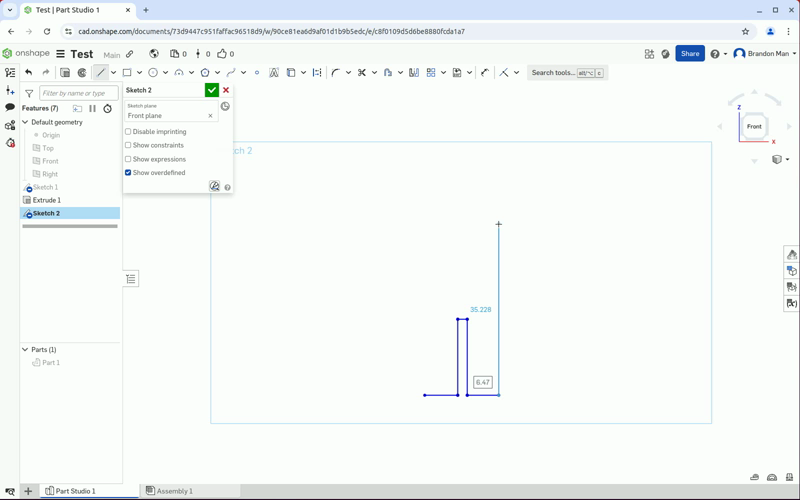
key_down(shift)
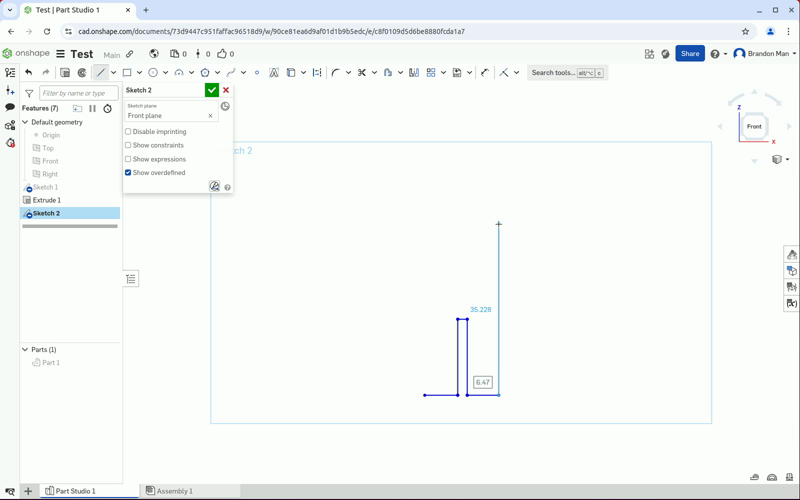
mouse_move(528, 223)
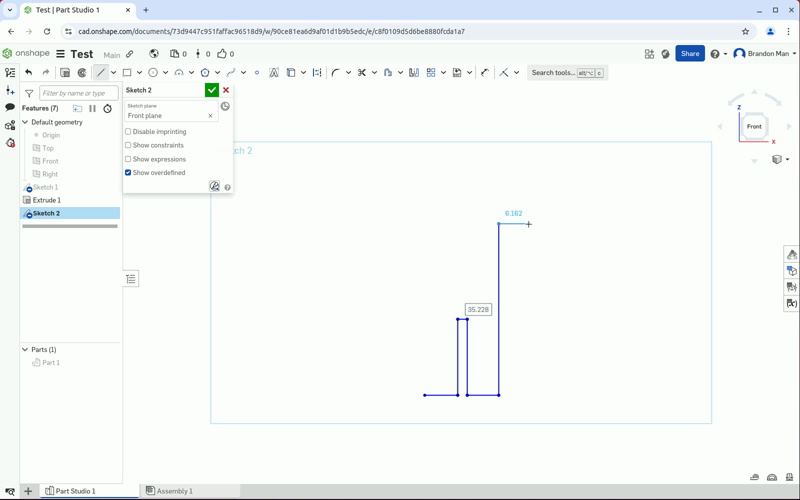
mouse_move(473, 209)
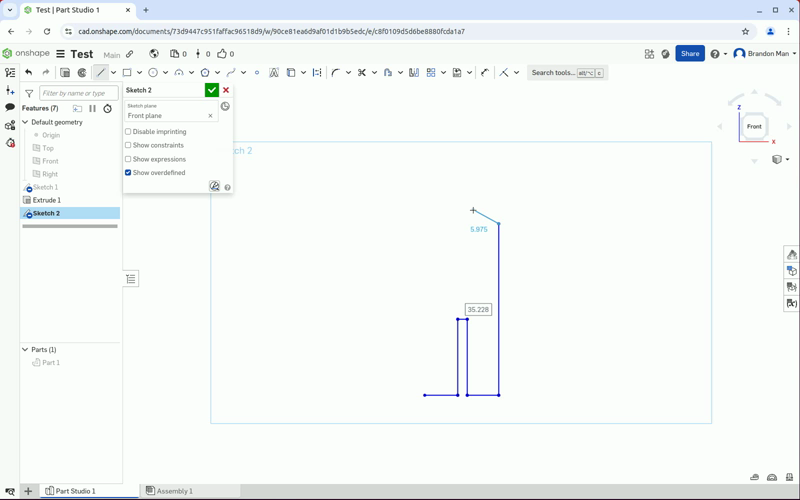
click(473, 209)
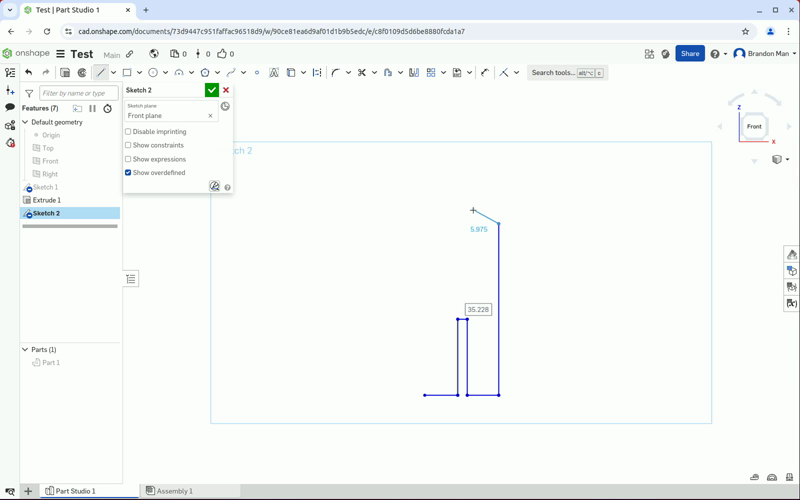
key_up(shift)
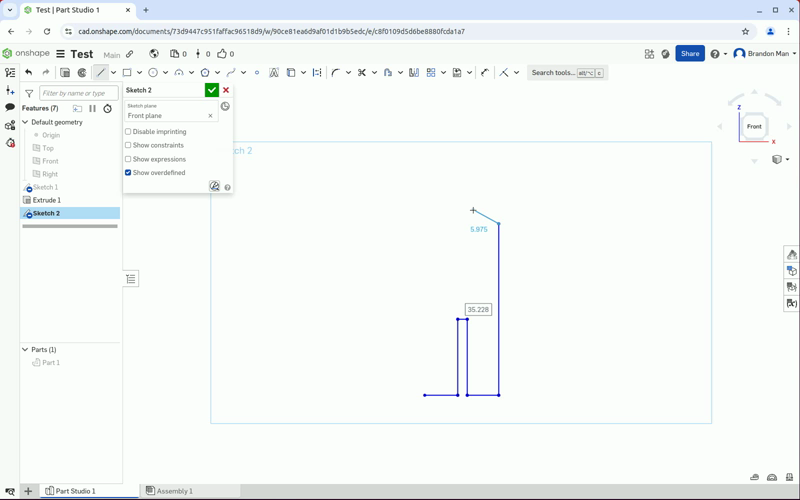
key(esc)
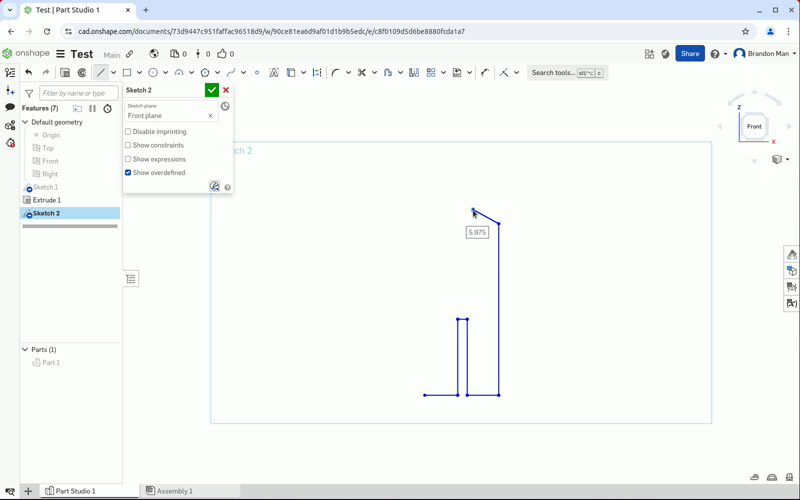
key(a)
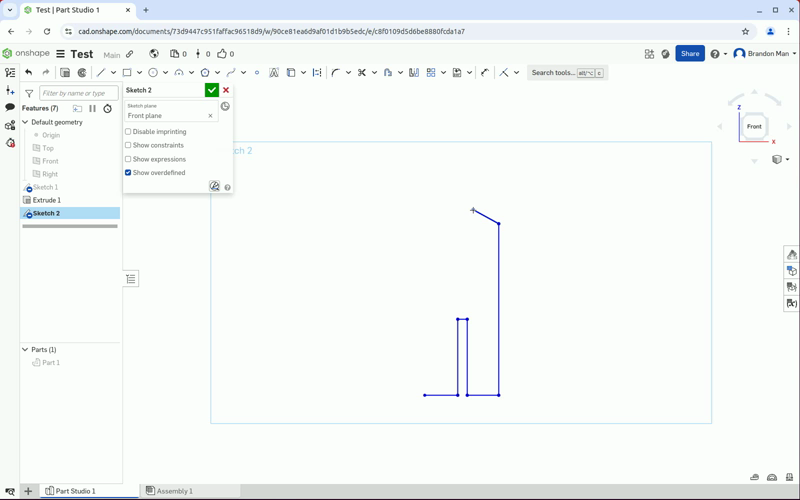
mouse_move(473, 209)
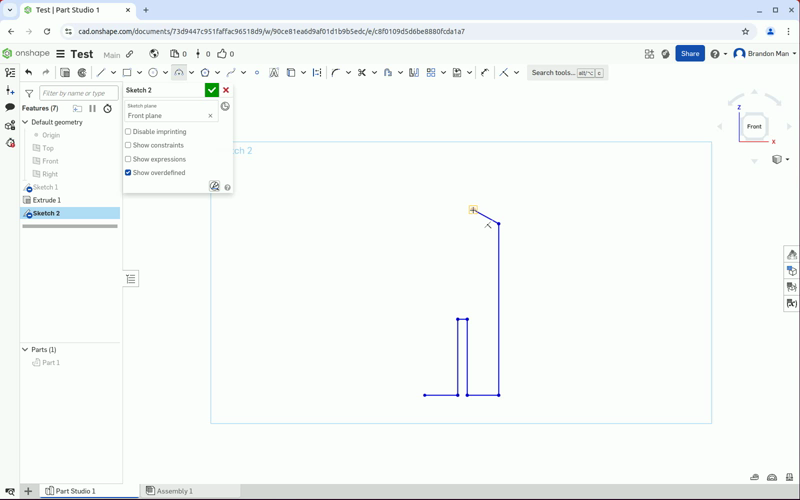
click(473, 209)
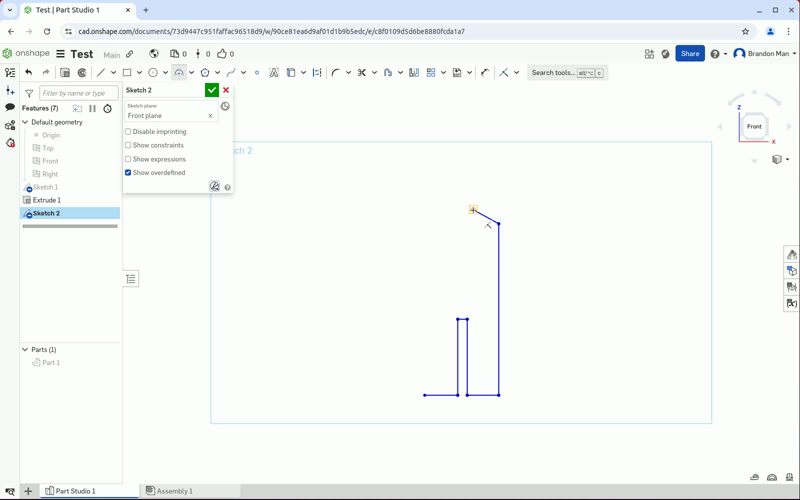
key_down(shift)
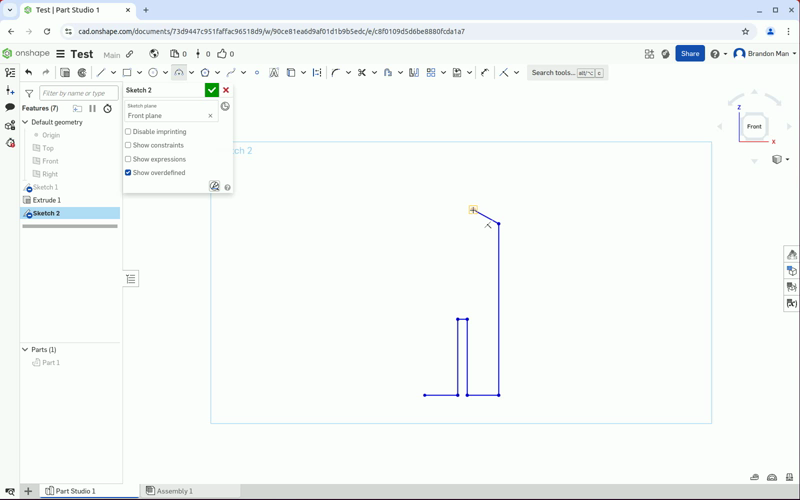
mouse_move(450, 209)
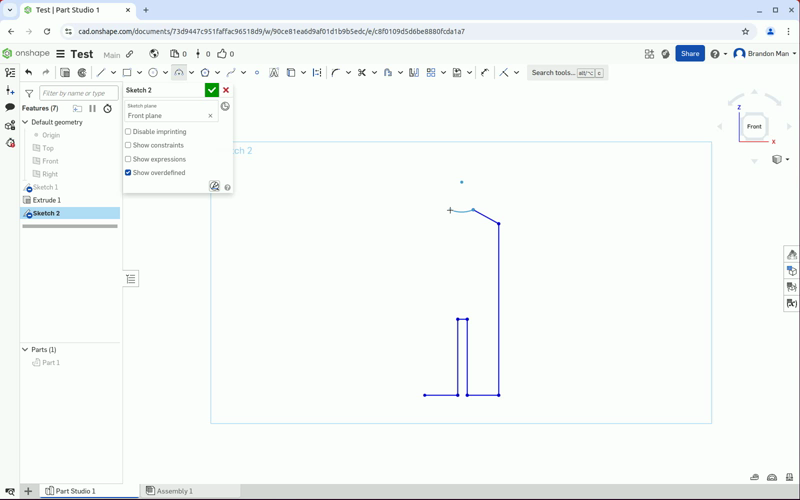
click(450, 209)
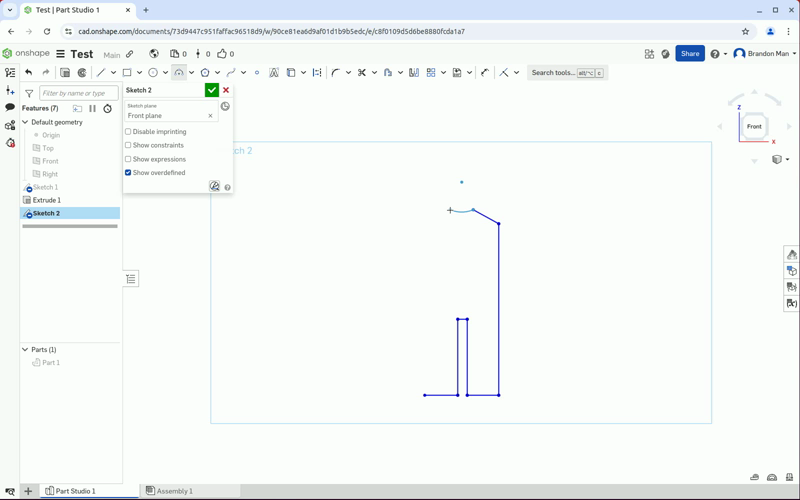
mouse_move(461, 213)
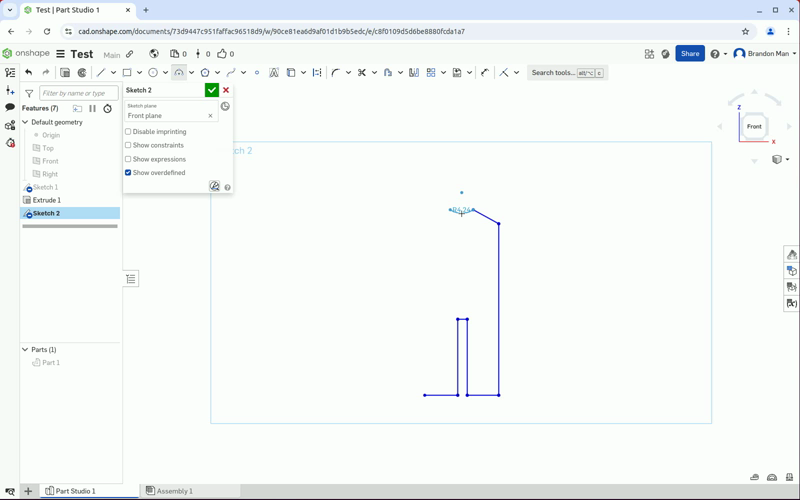
click(461, 213)
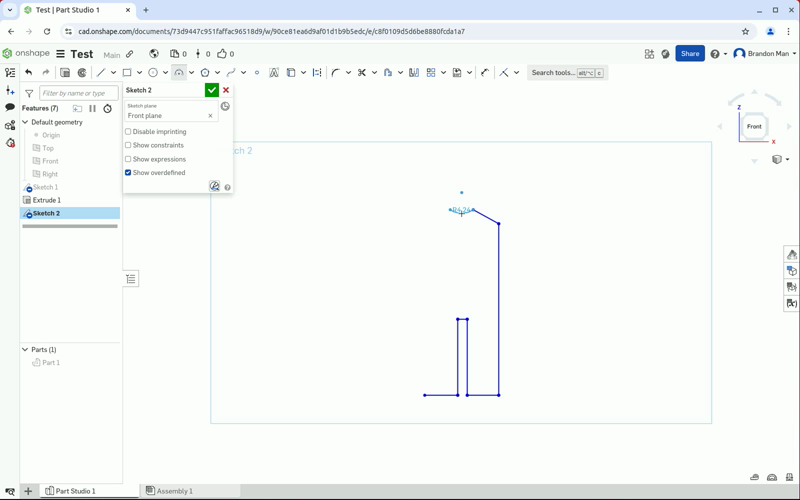
key_up(shift)
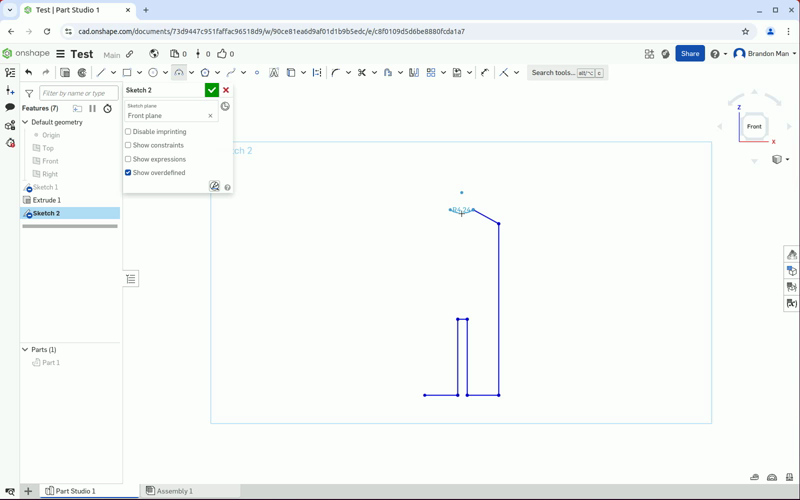
key(esc)
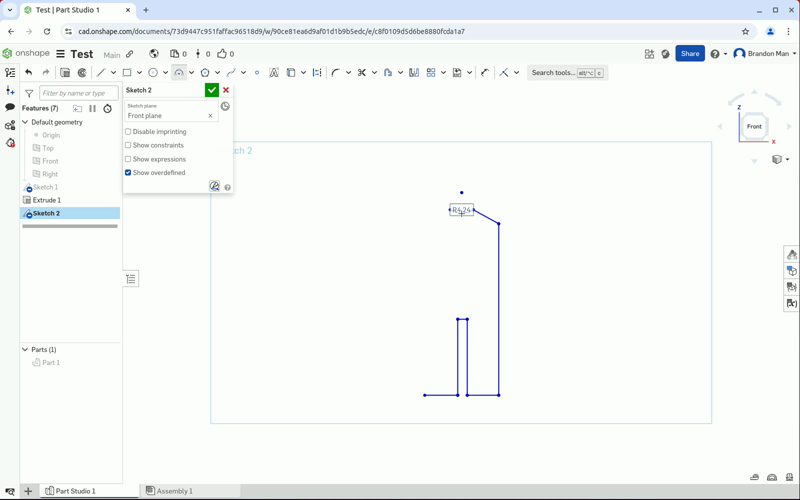
key(l)
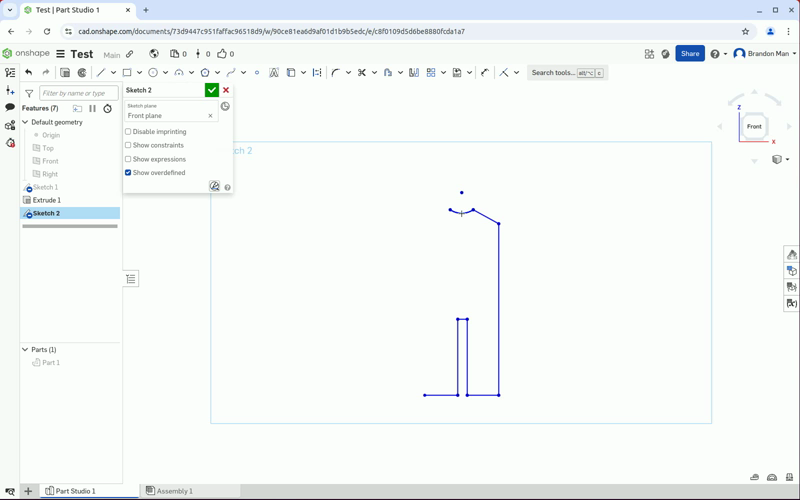
mouse_move(450, 209)
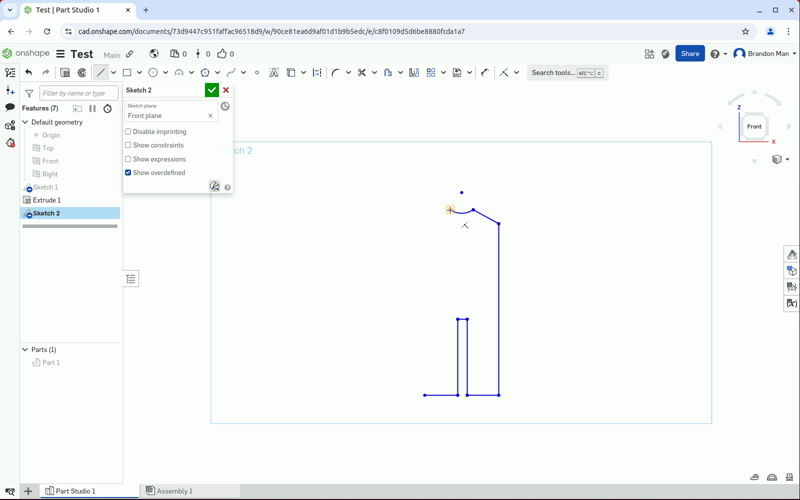
click(450, 209)
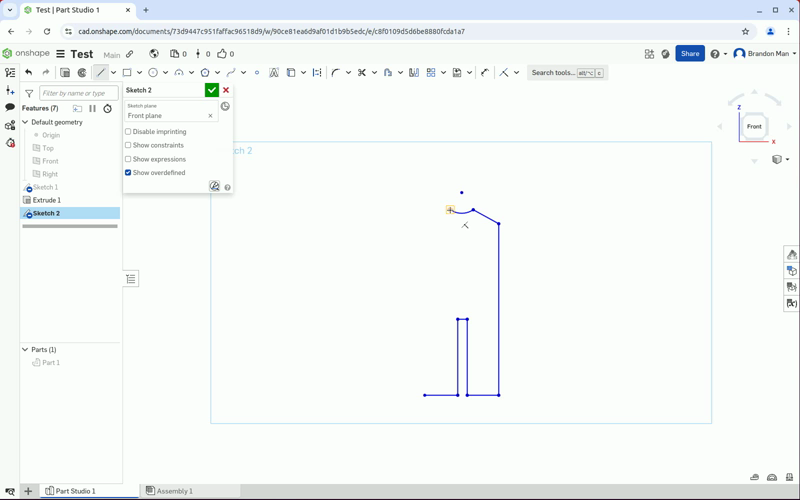
key_down(shift)
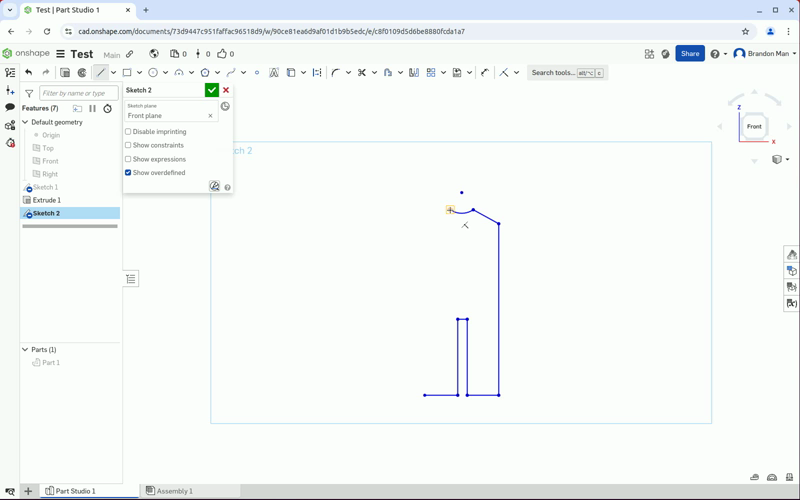
mouse_move(480, 209)
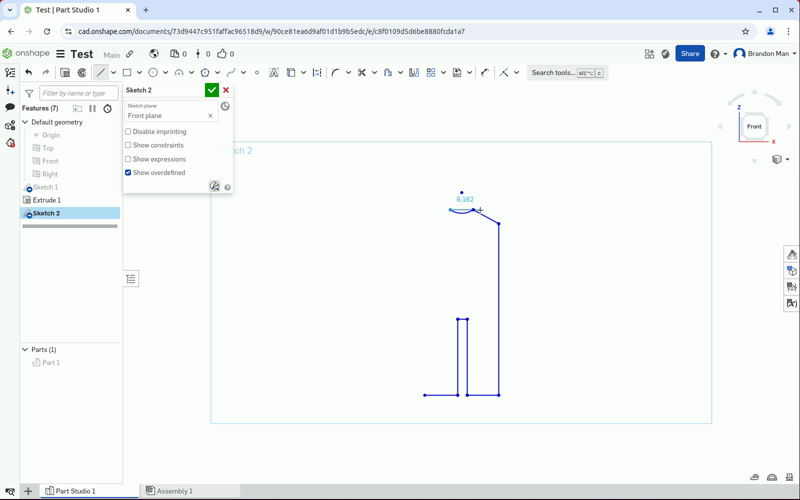
mouse_move(424, 223)
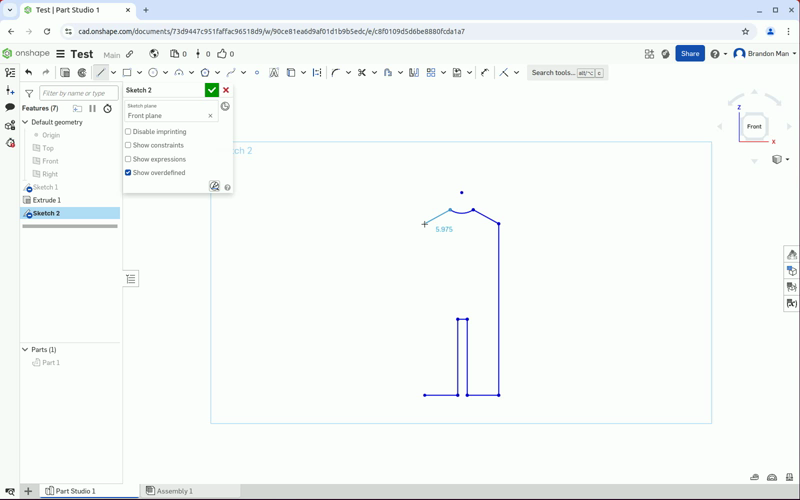
click(424, 223)
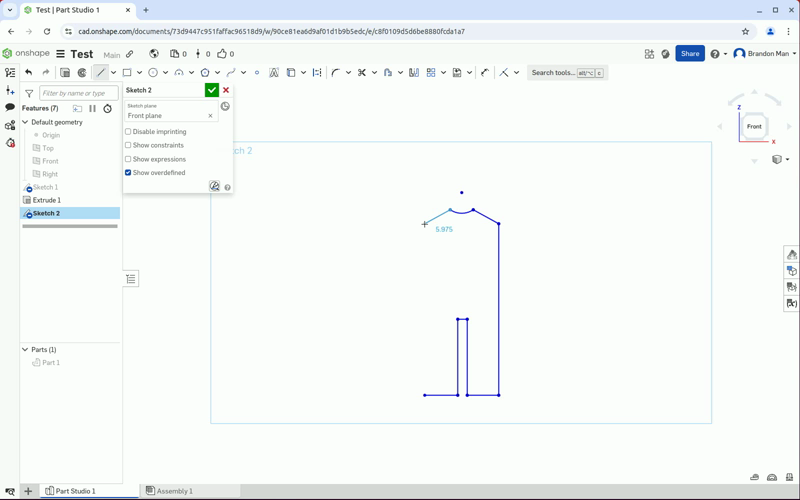
key_up(shift)
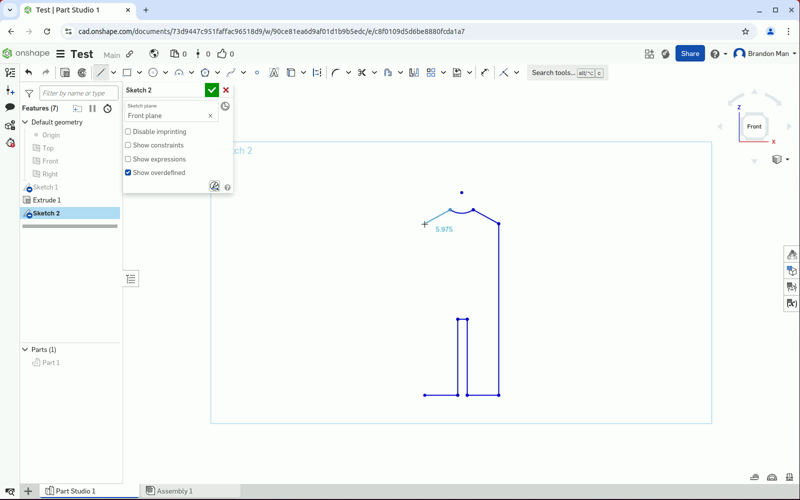
key_down(shift)
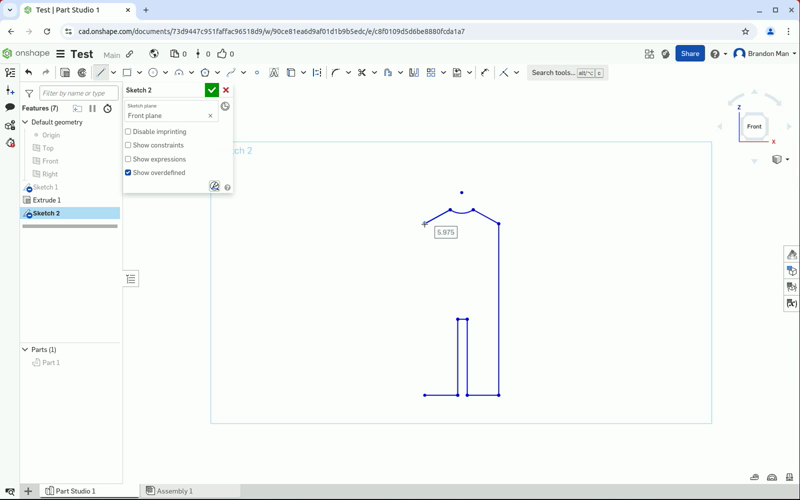
mouse_move(424, 395)
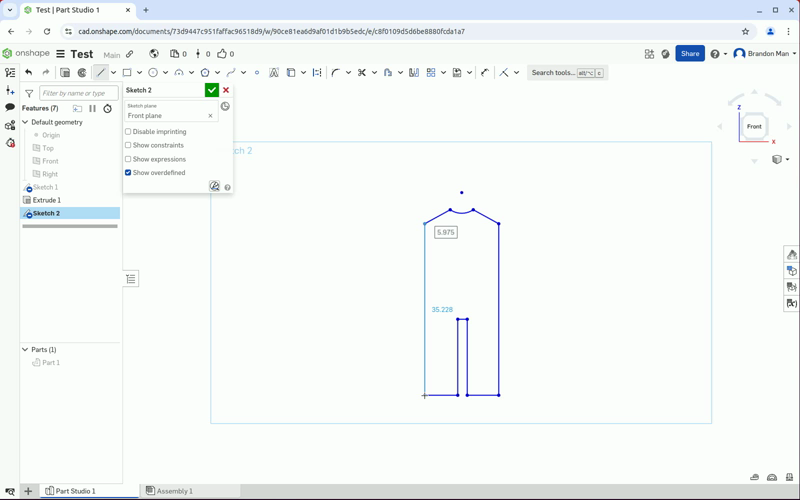
key_up(shift)
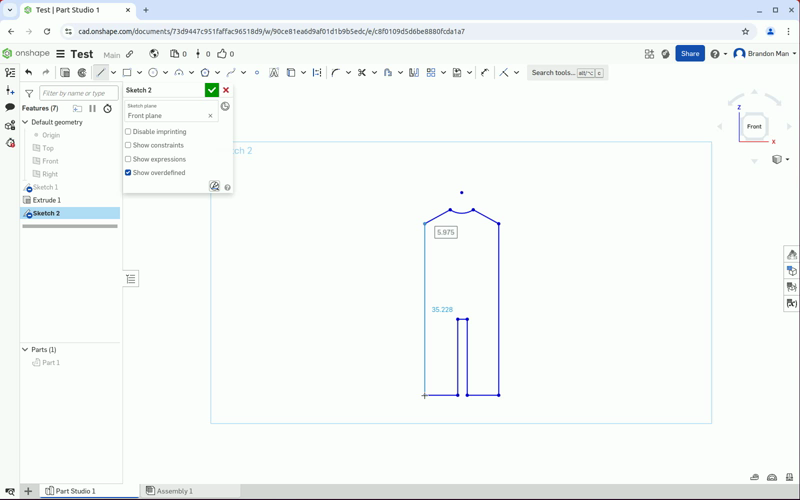
click(424, 395)
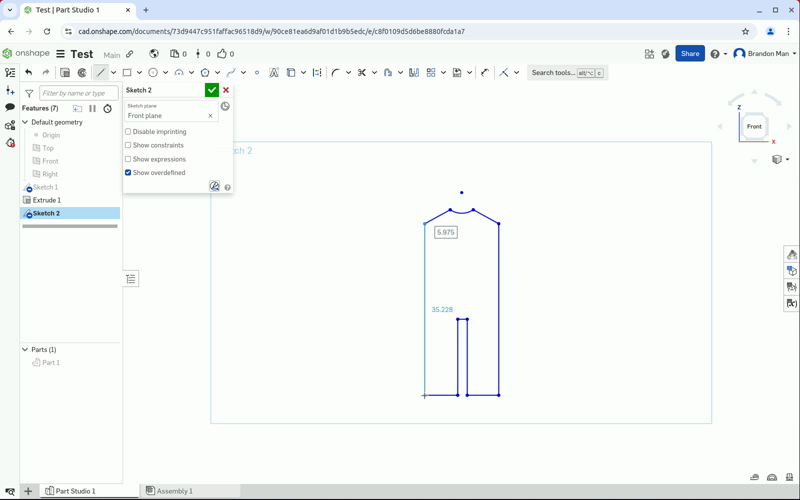
key(esc)
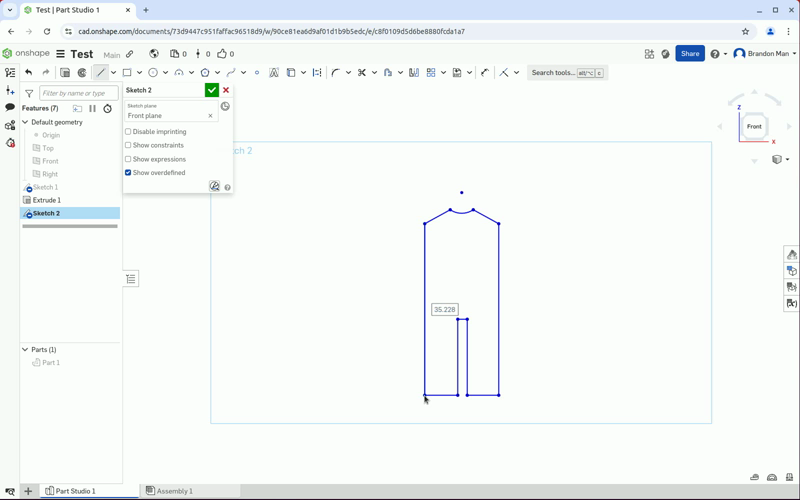
mouse_move(458, 225)
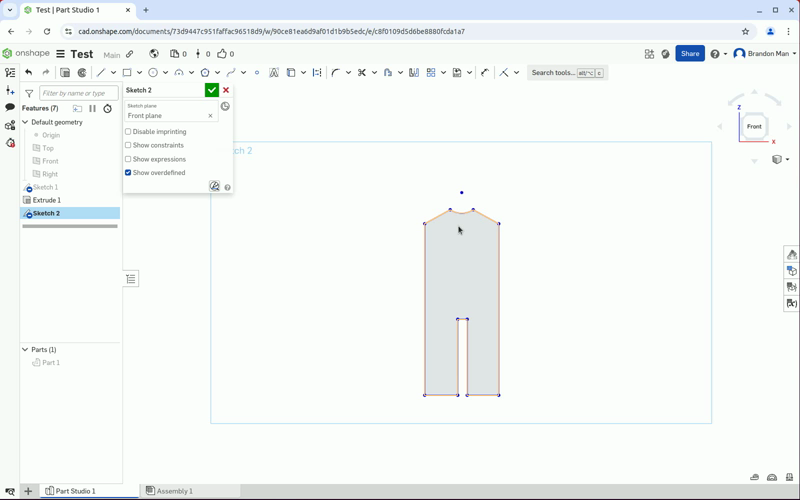
click(458, 225)
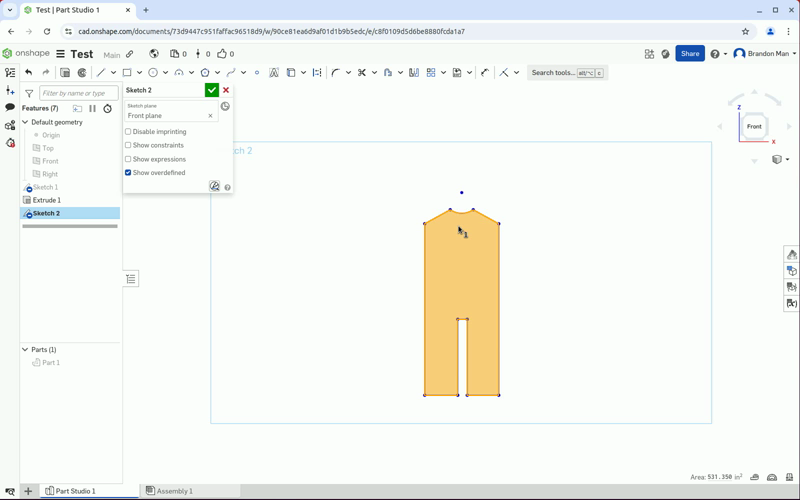
mouse_move(73, 352)
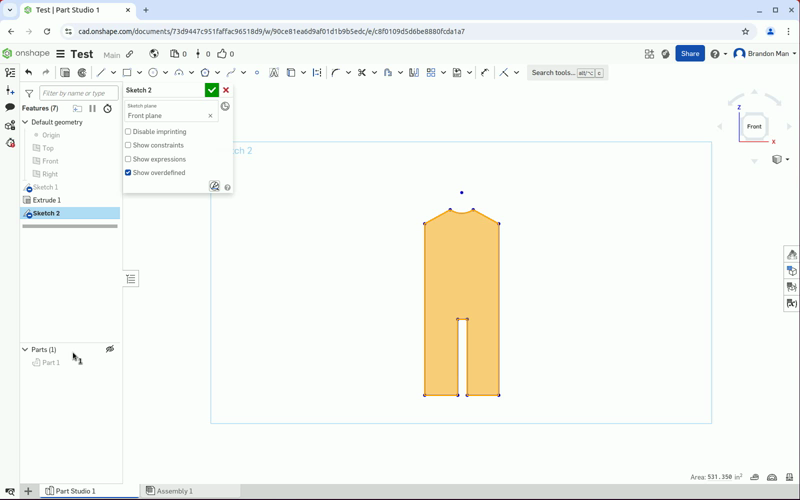
key(shift+y)
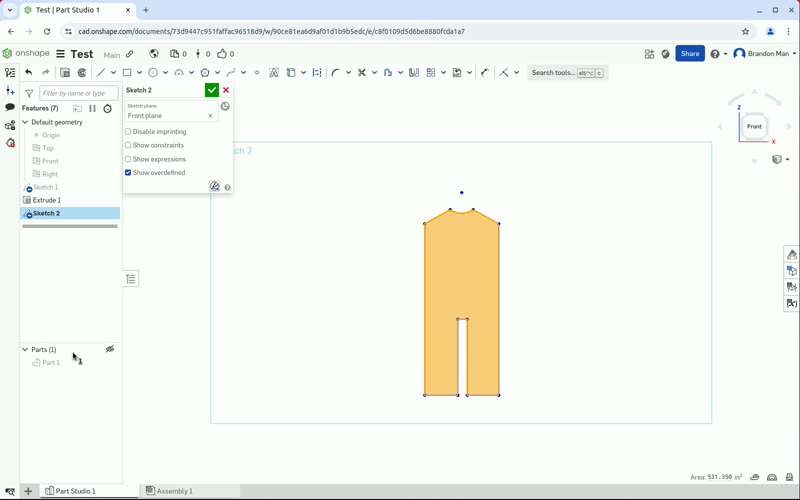
key(shift+e)
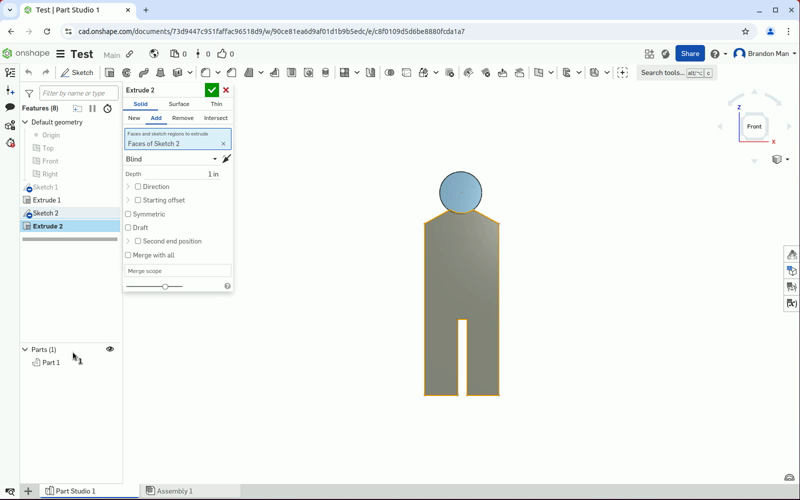
mouse_move(143, 106)
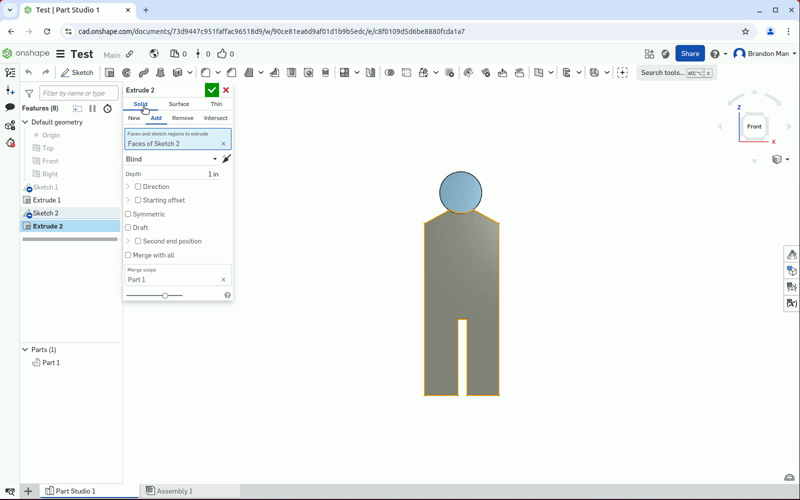
click(143, 106)
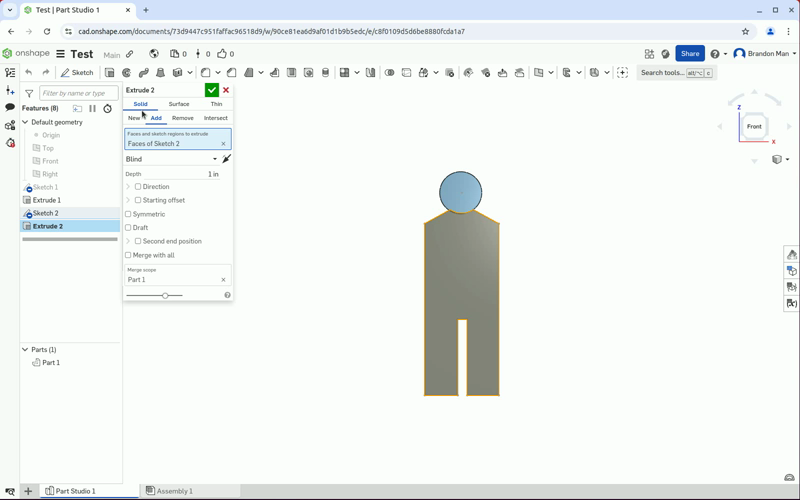
mouse_move(137, 120)
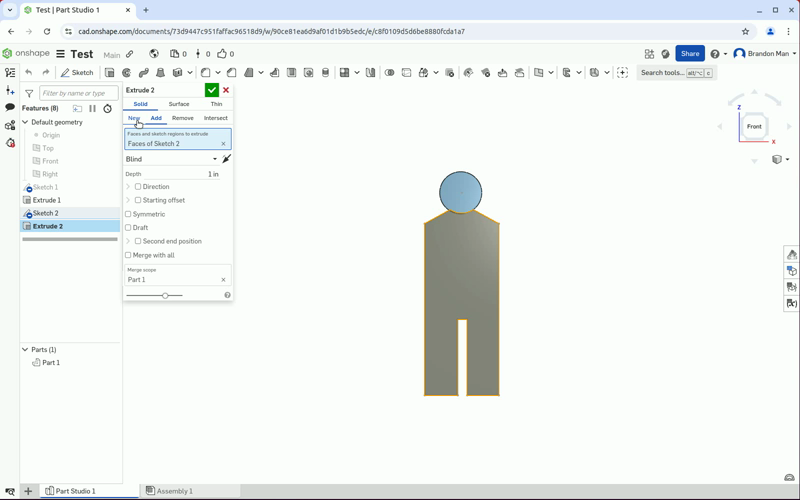
click(137, 120)
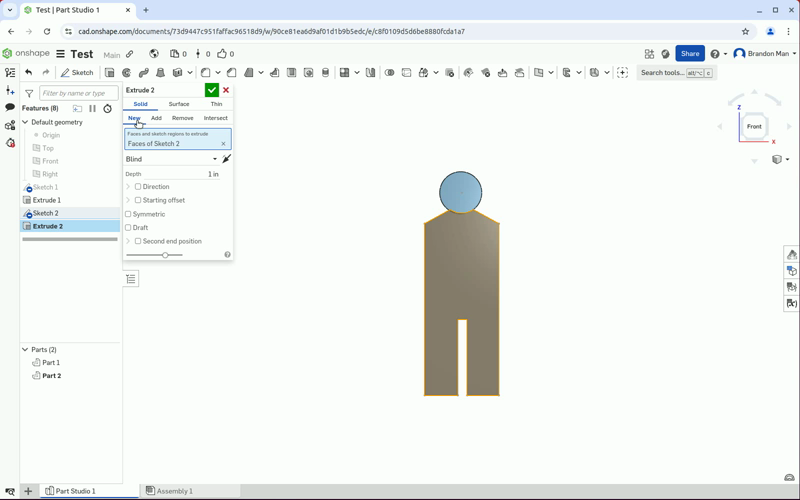
key(tab, 4)
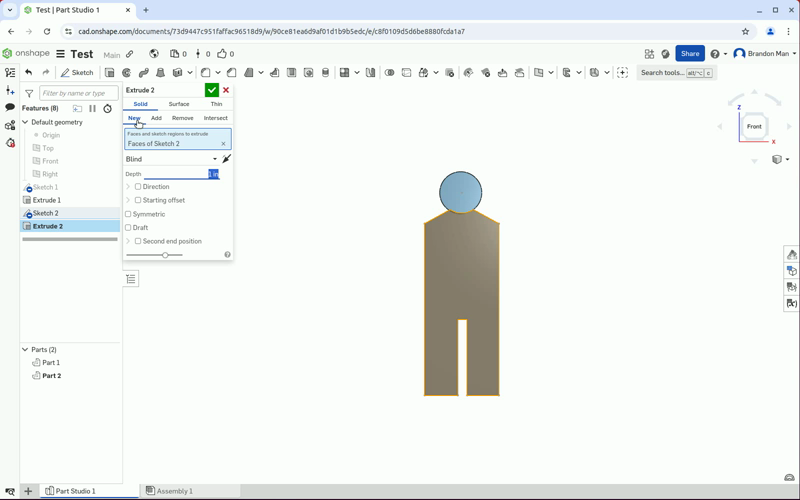
text(5.055)
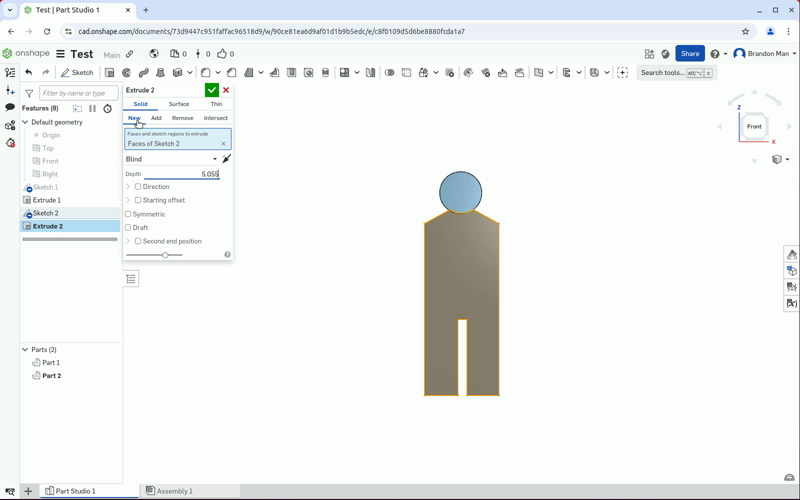
key(enter)
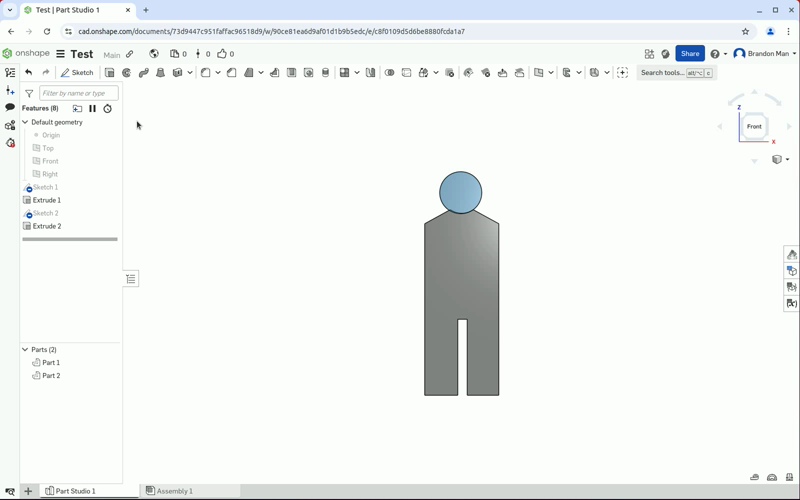
key(shift+h)
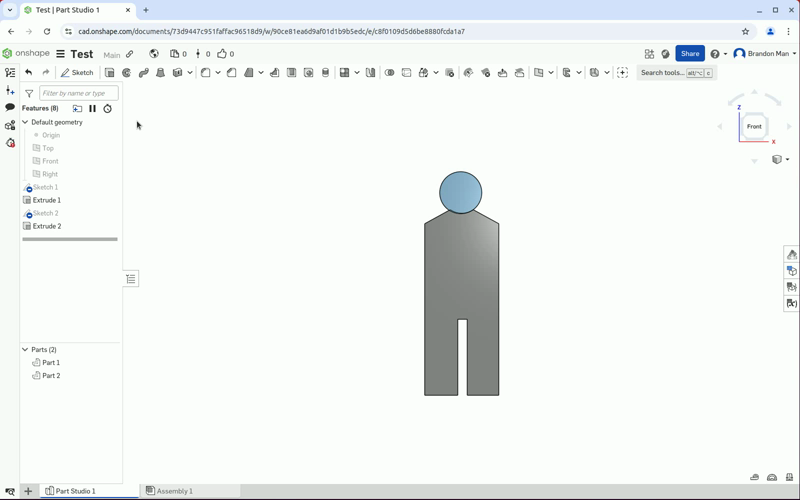
key(shift+h)
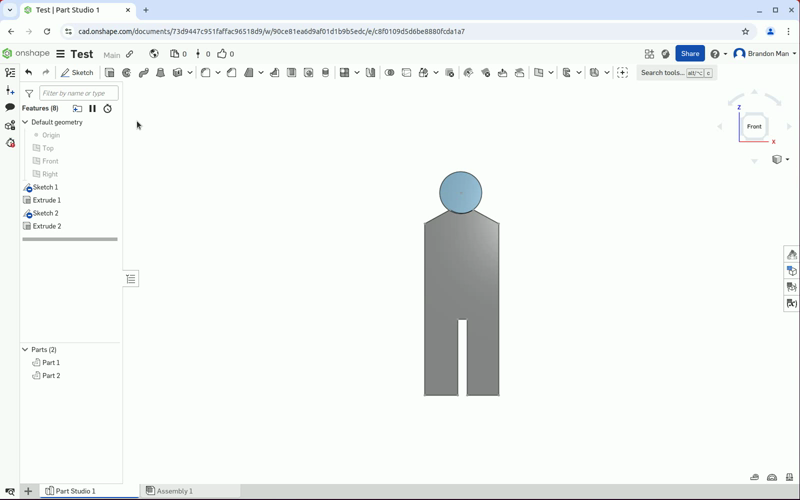
key(shift+7)
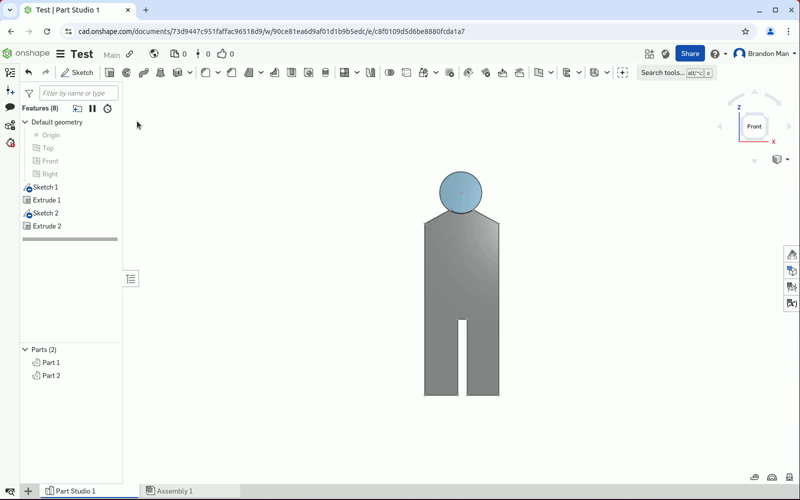
key(left, 2)
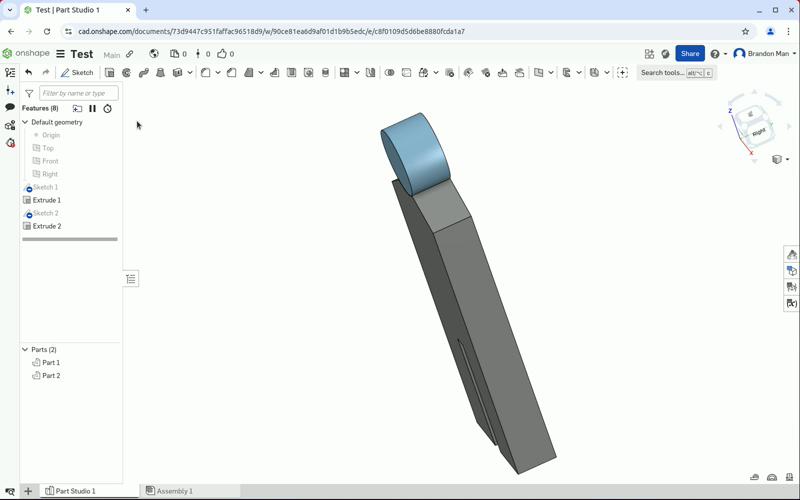
key(down, 2)
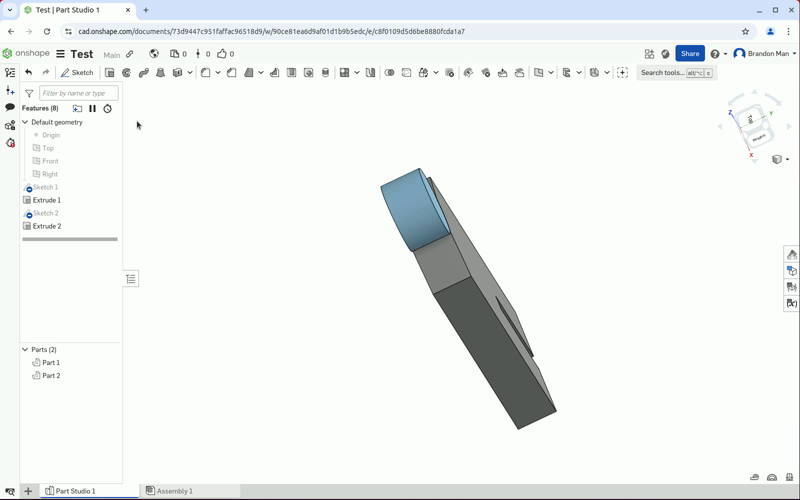
key(up, 2)
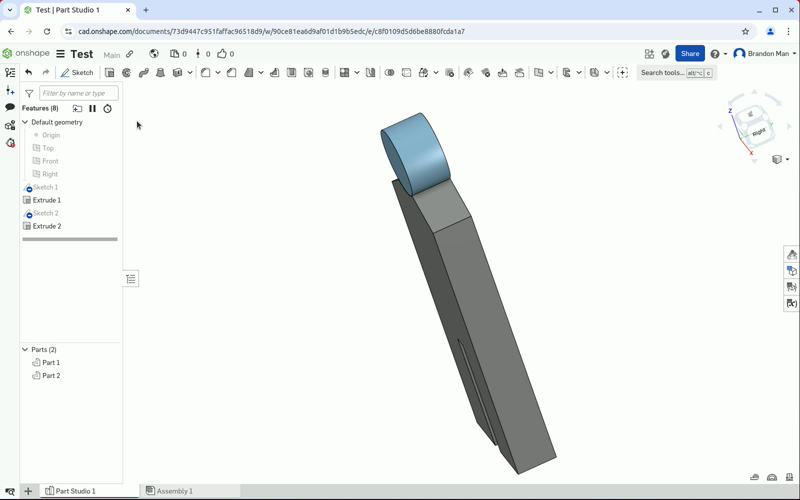
key(right, 2)
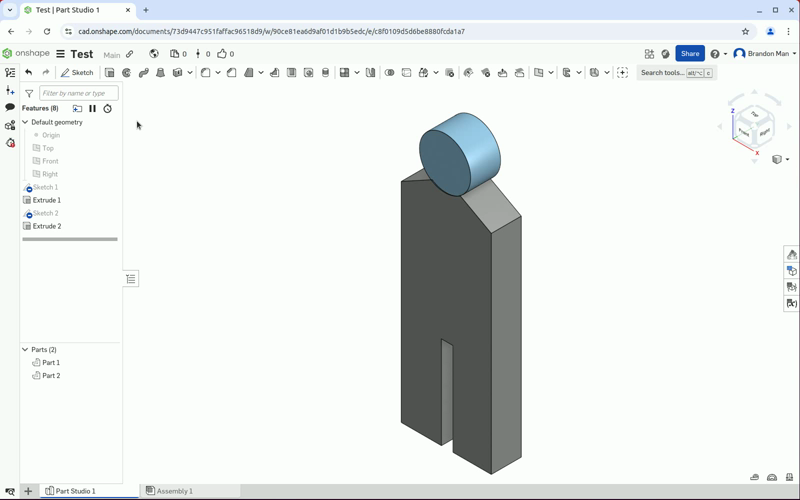
mouse_move(73, 189)
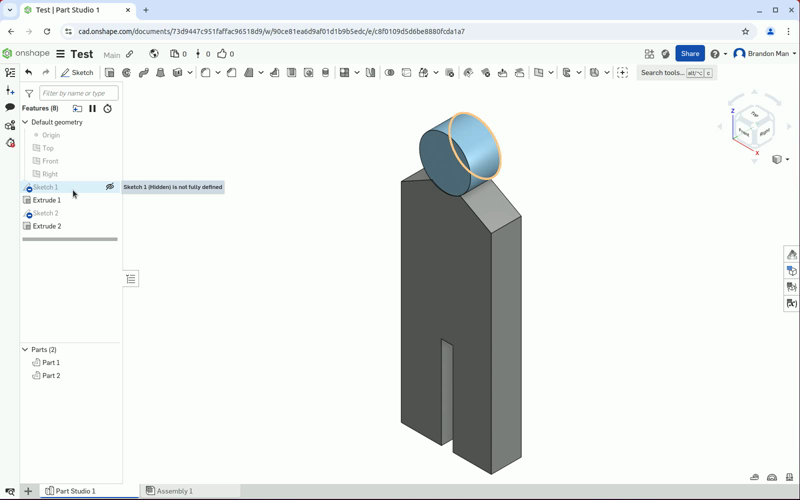
click(73, 189)